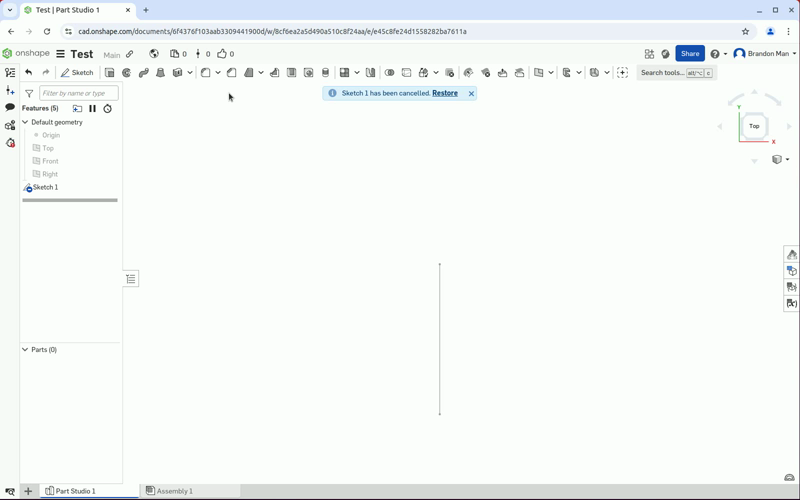
key(shift+h)
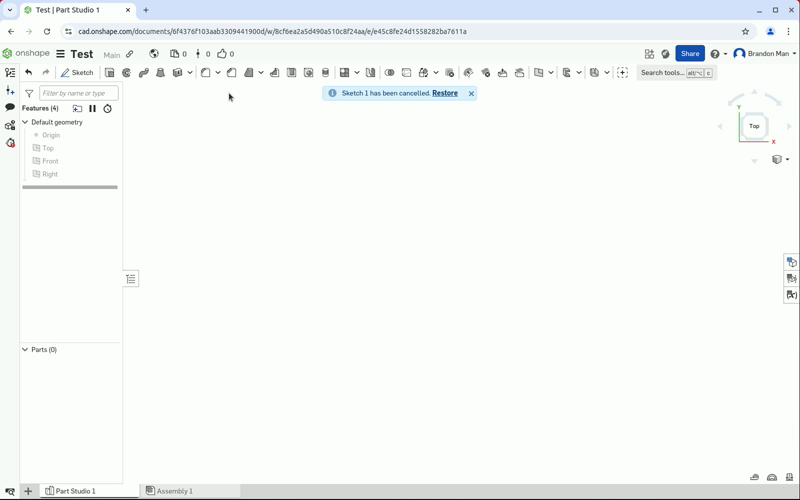
mouse_move(73, 352)
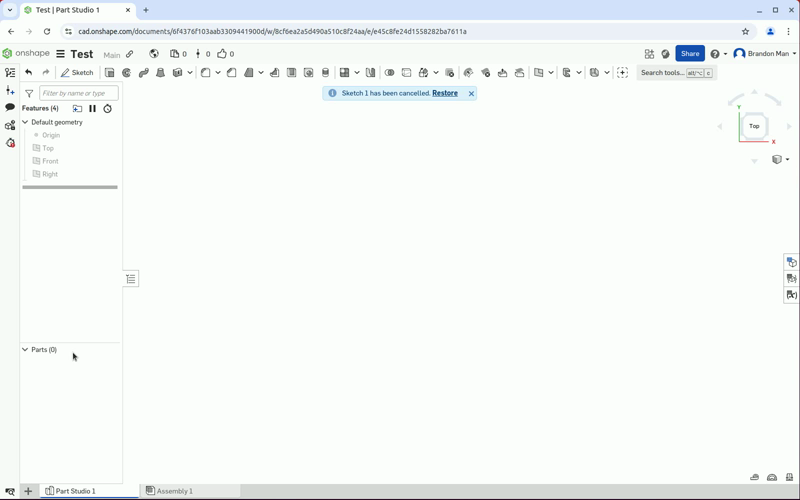
key(y)
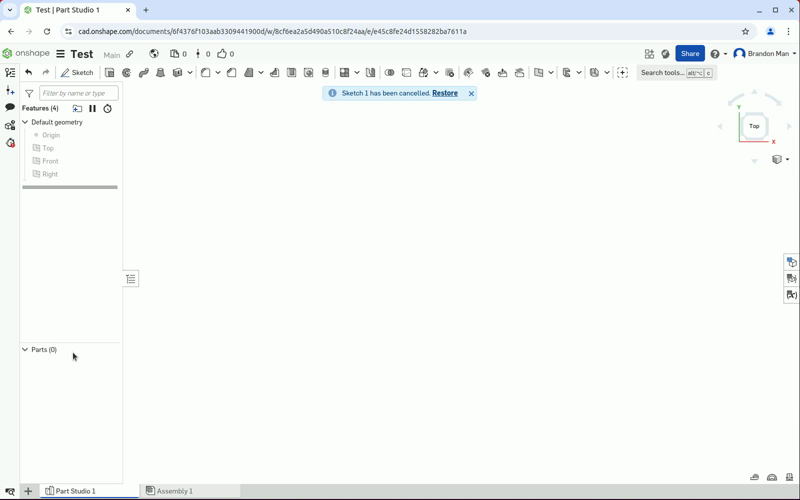
key(shift+p)
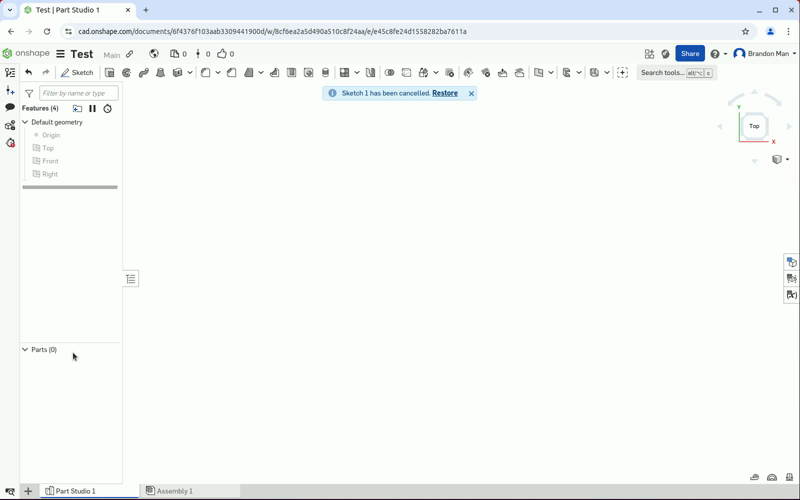
key(space)
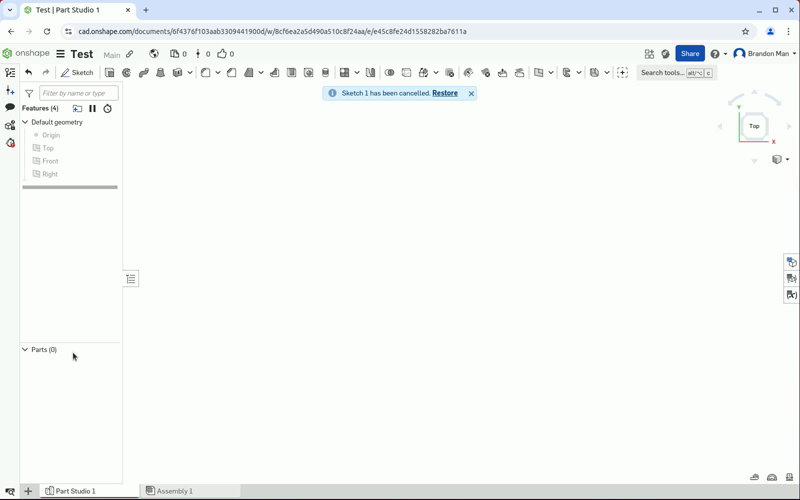
key_down(shift)
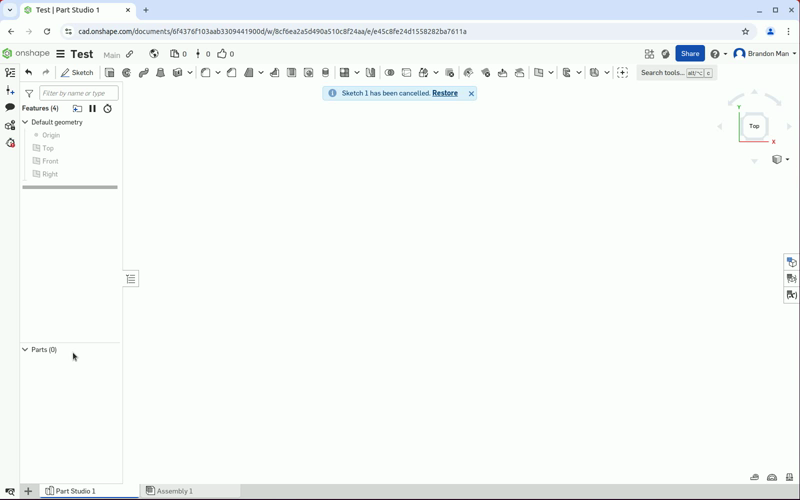
key(up)
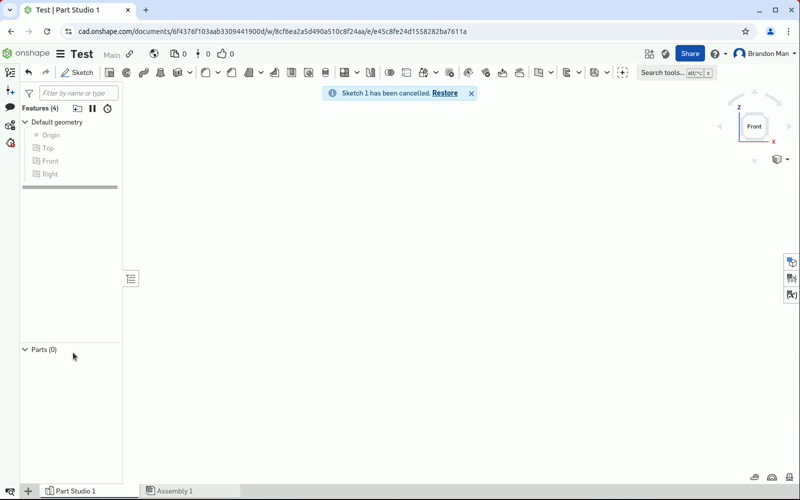
key_up(shift)
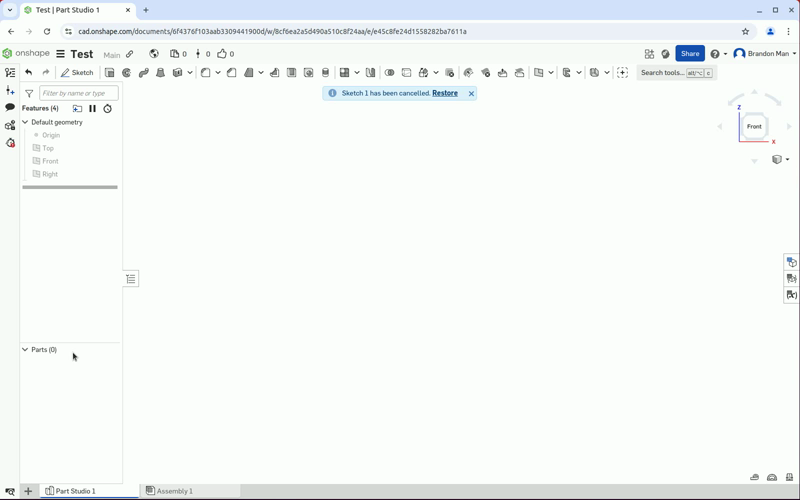
key(space)
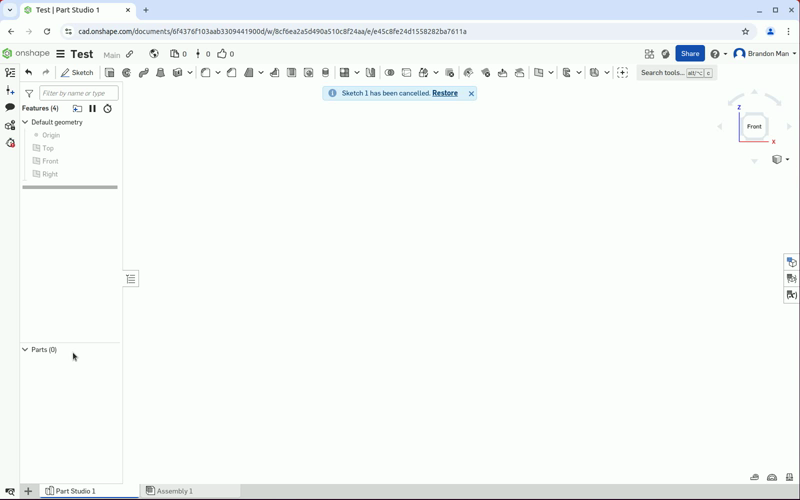
key_down(shift)
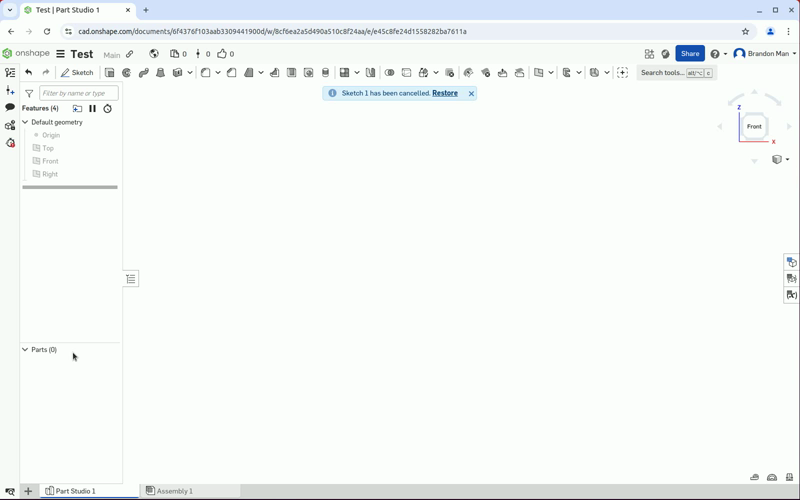
key(left)
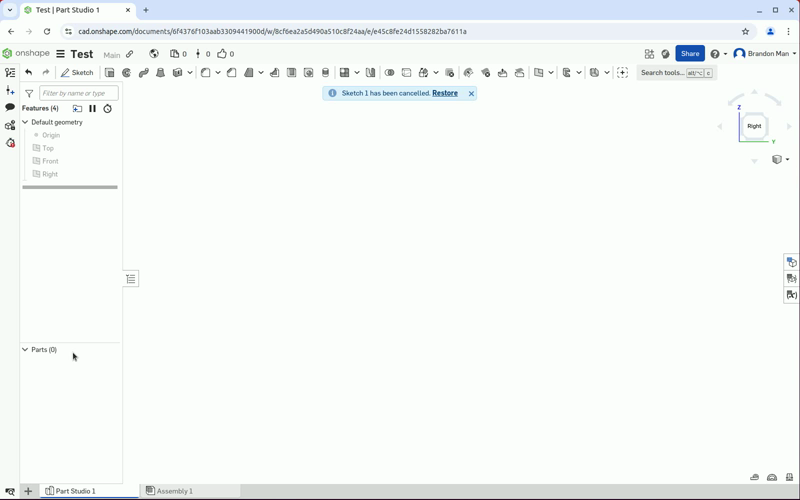
key_up(shift)
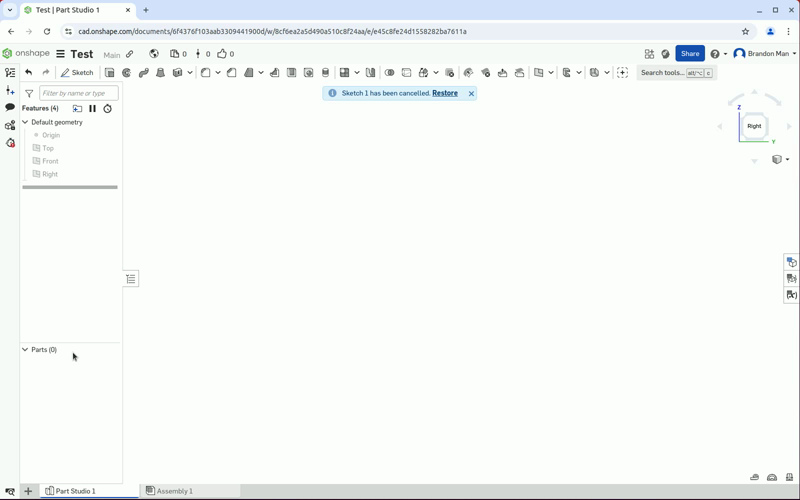
mouse_move(73, 352)
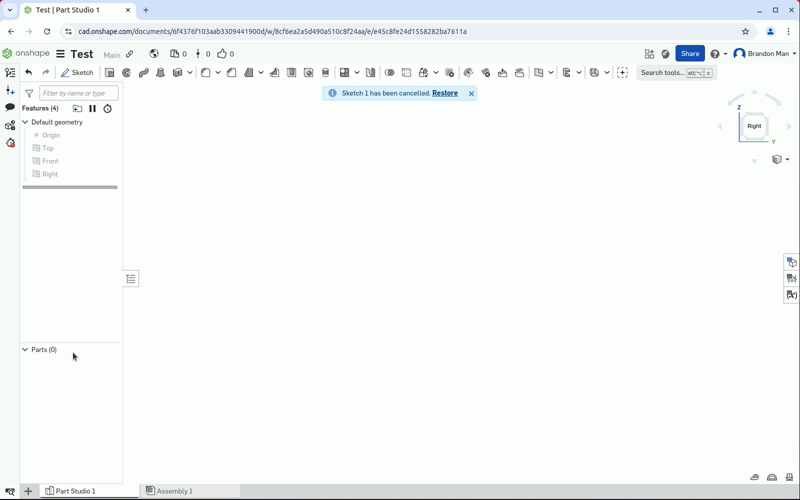
key(shift+y)
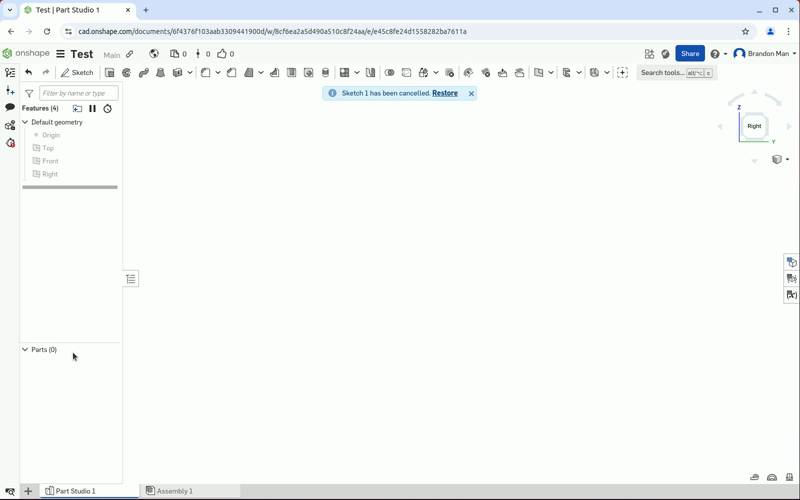
key(shift+s)
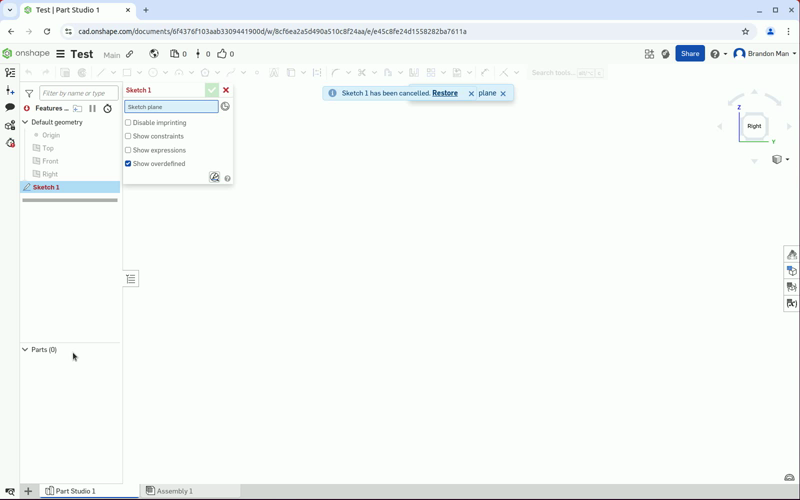
mouse_move(73, 176)
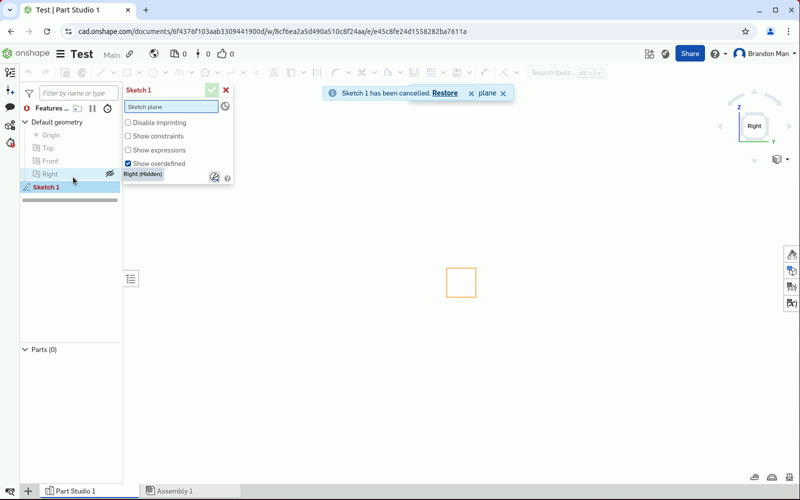
click(73, 176)
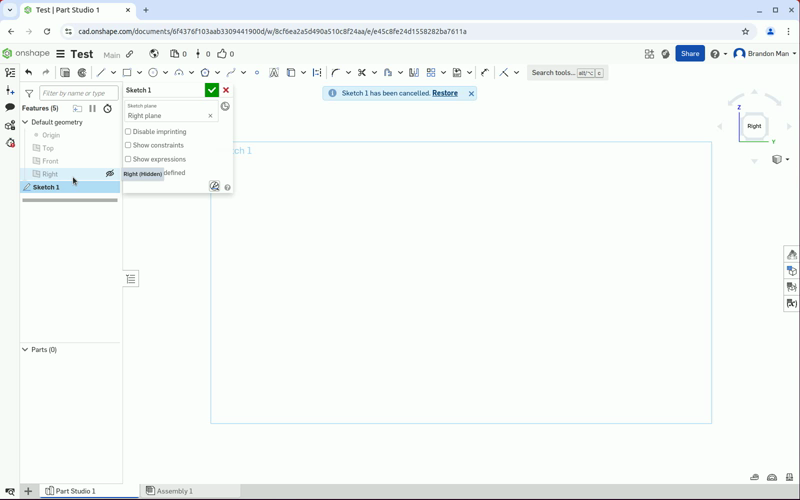
mouse_move(73, 352)
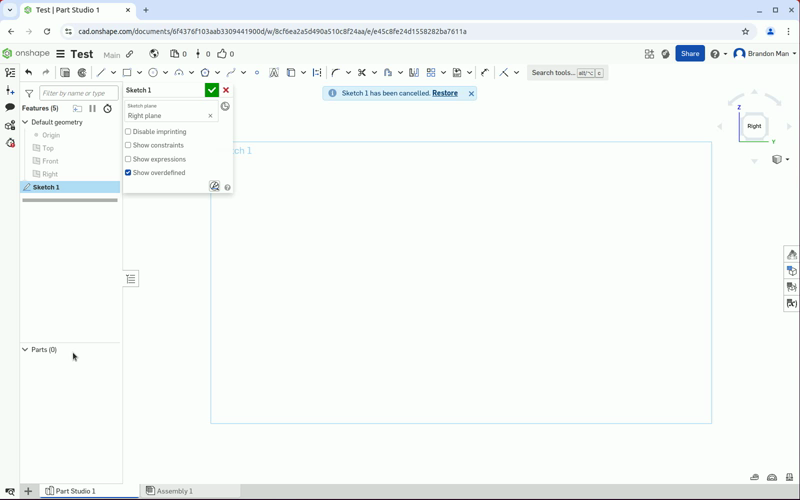
key(y)
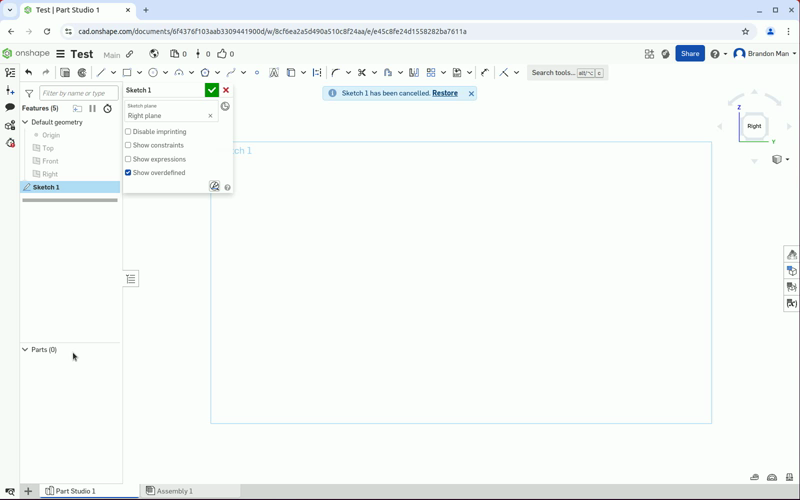
key(l)
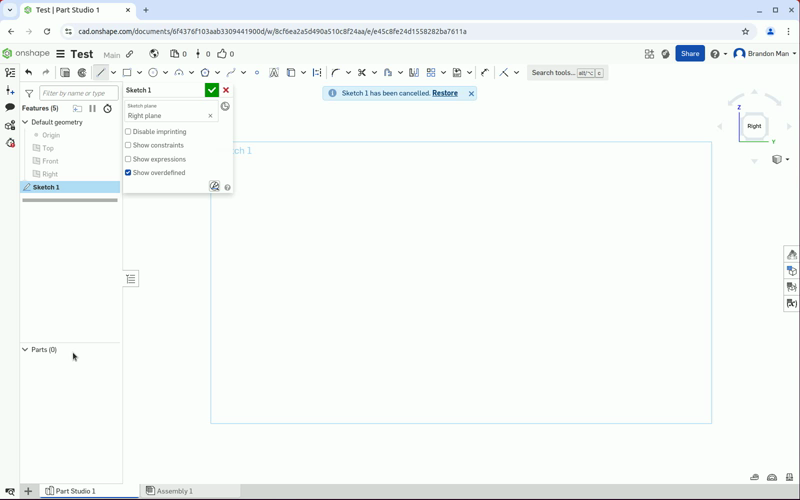
key_down(shift)
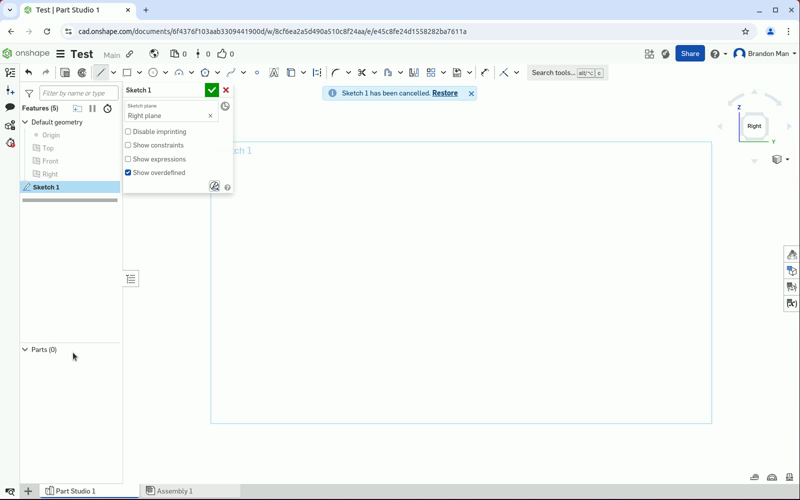
mouse_move(423, 357)
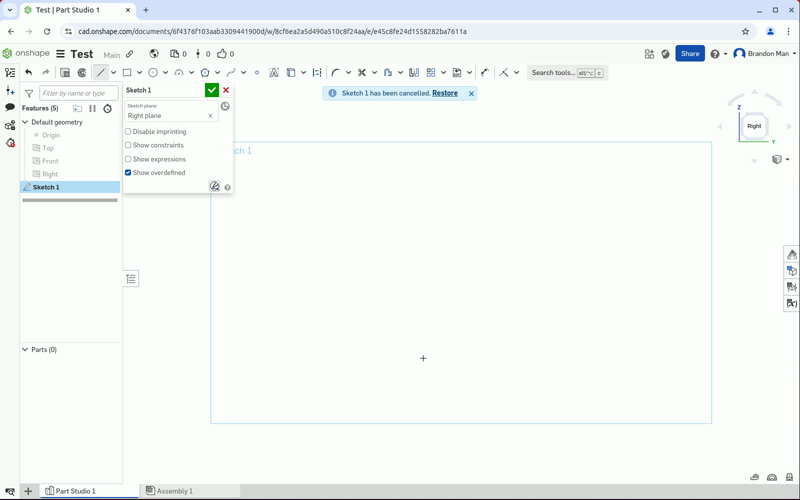
click(423, 357)
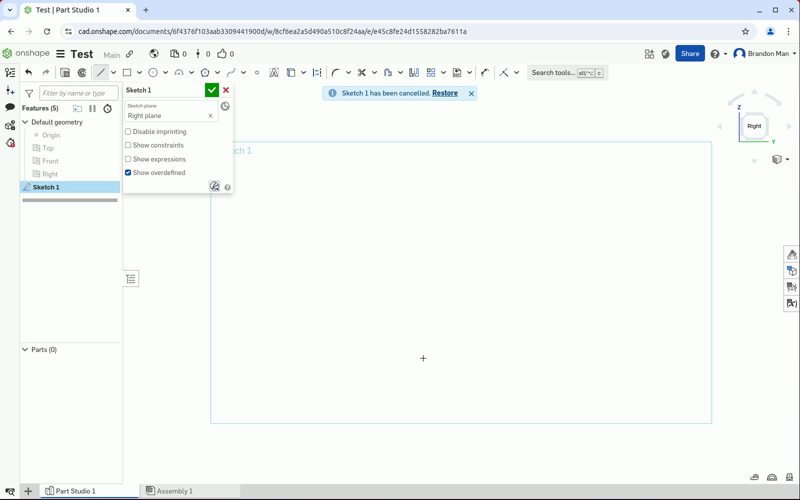
key_up(shift)
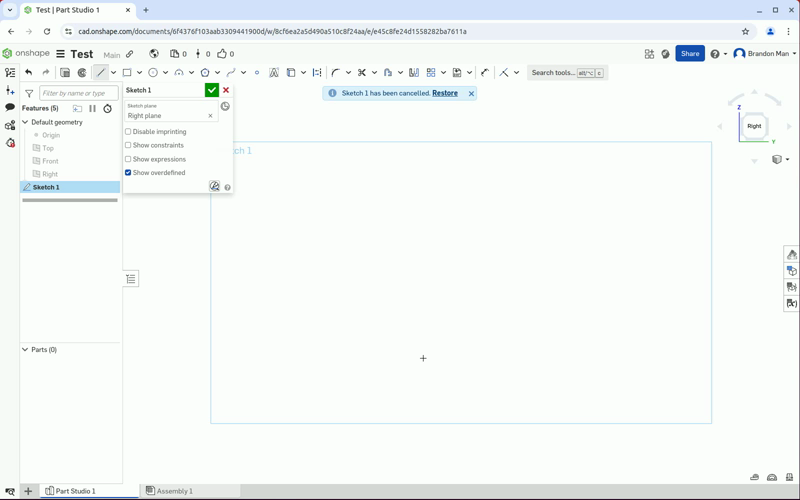
key_down(shift)
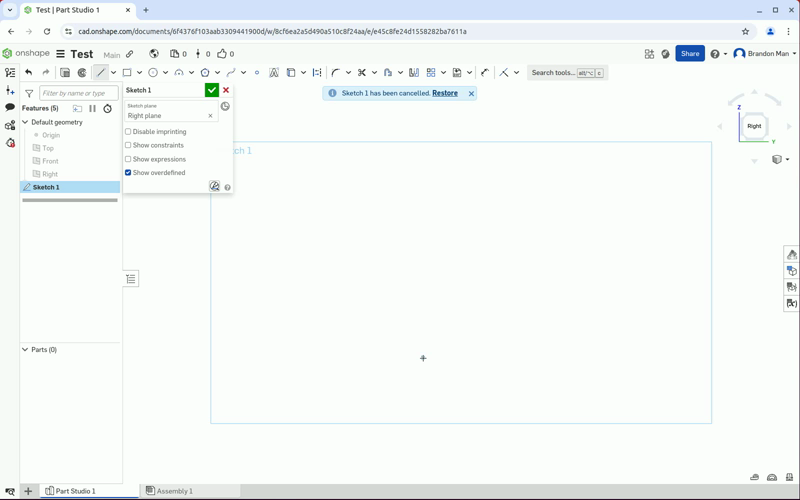
mouse_move(498, 357)
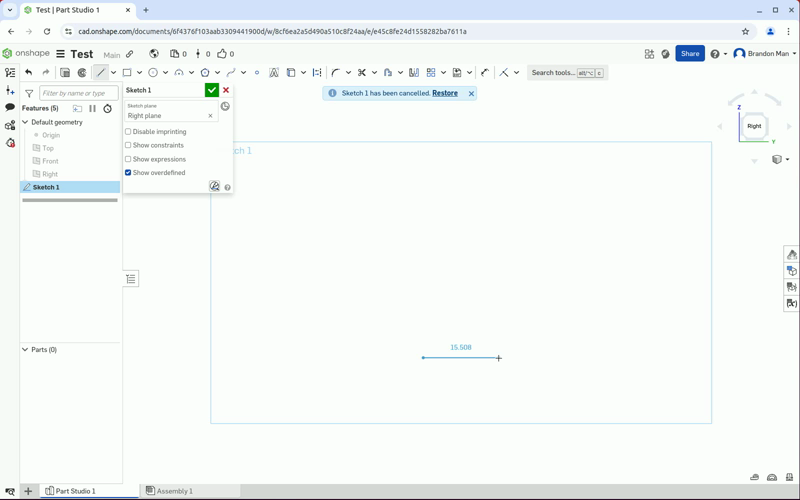
click(498, 357)
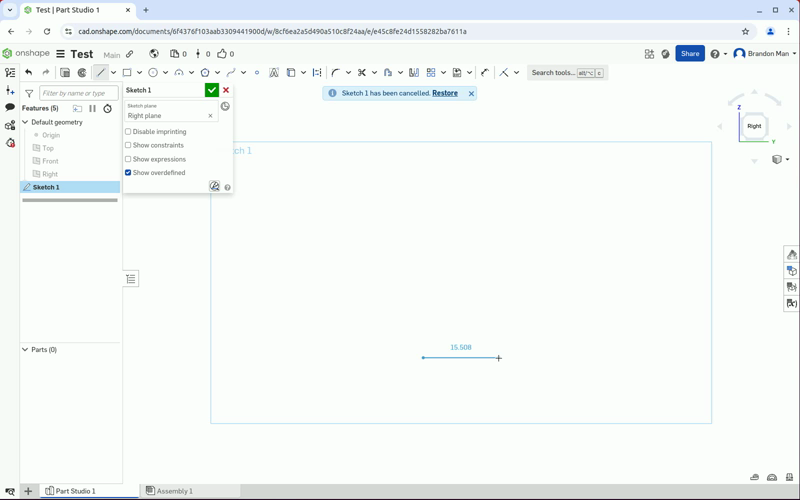
key_up(shift)
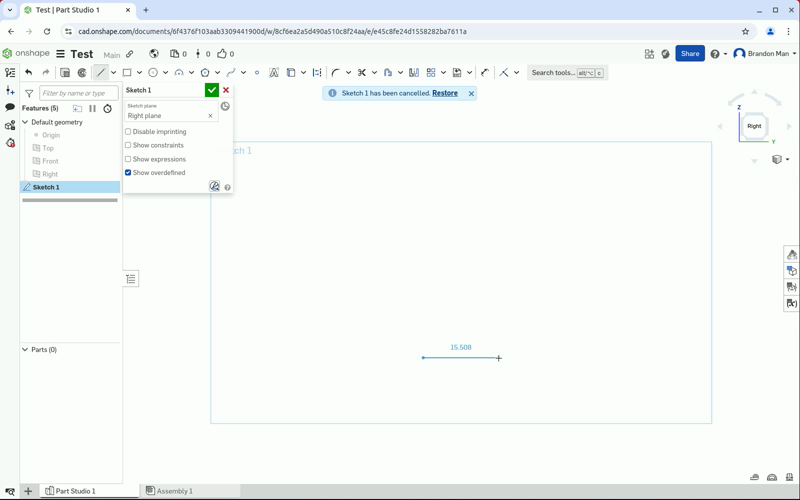
key_down(shift)
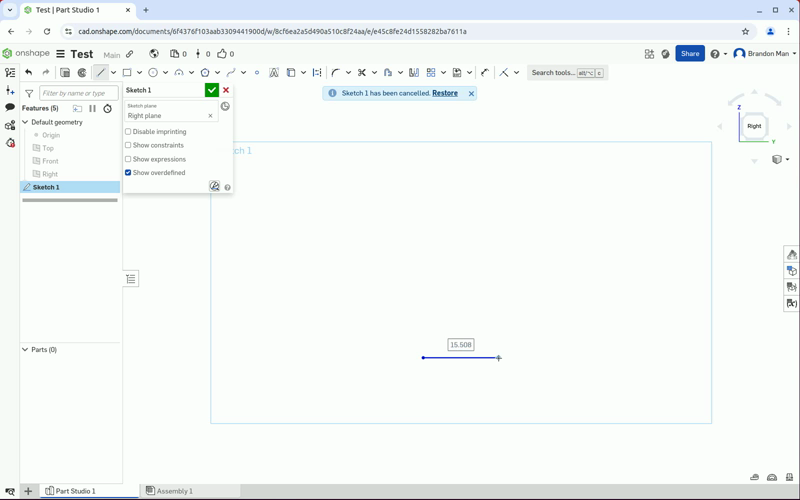
mouse_move(498, 208)
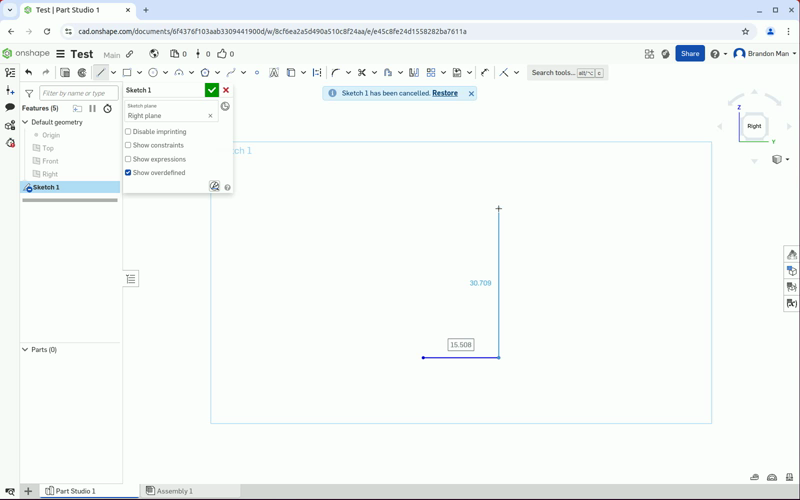
click(498, 208)
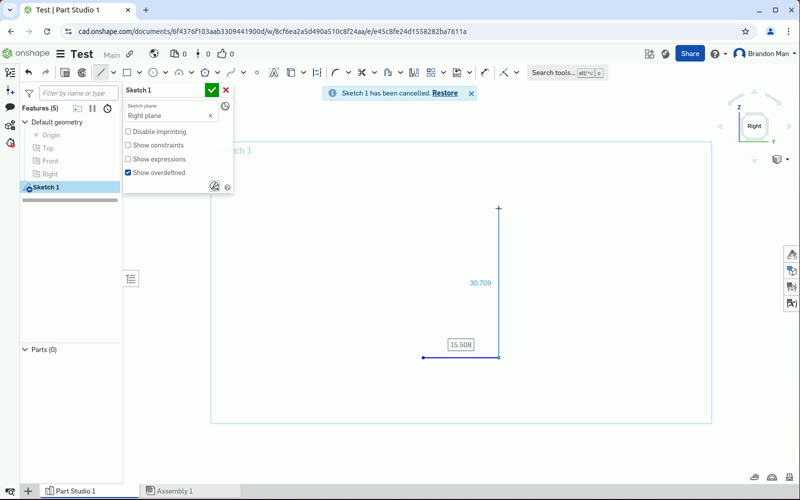
key_up(shift)
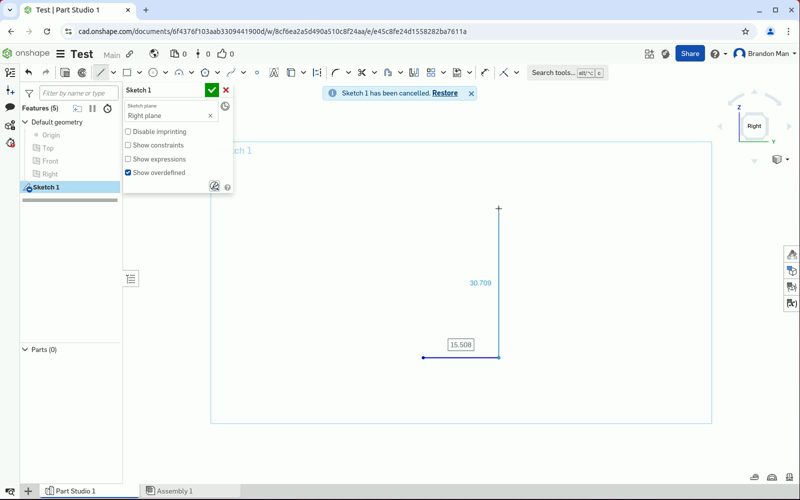
key_down(shift)
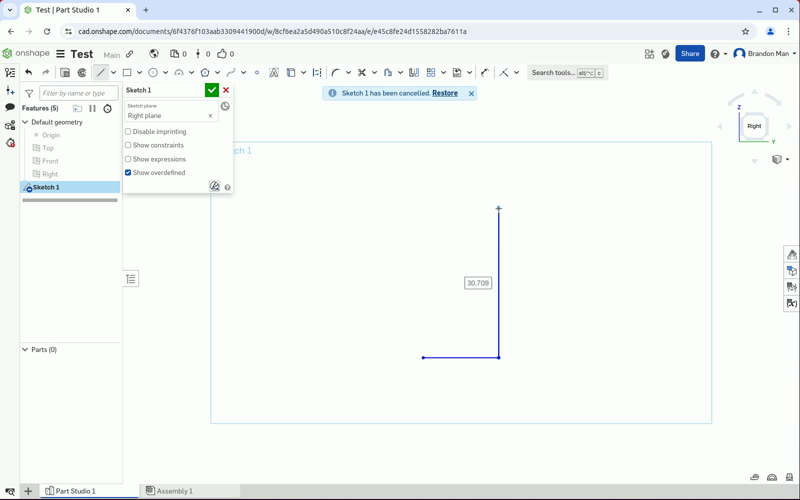
mouse_move(423, 208)
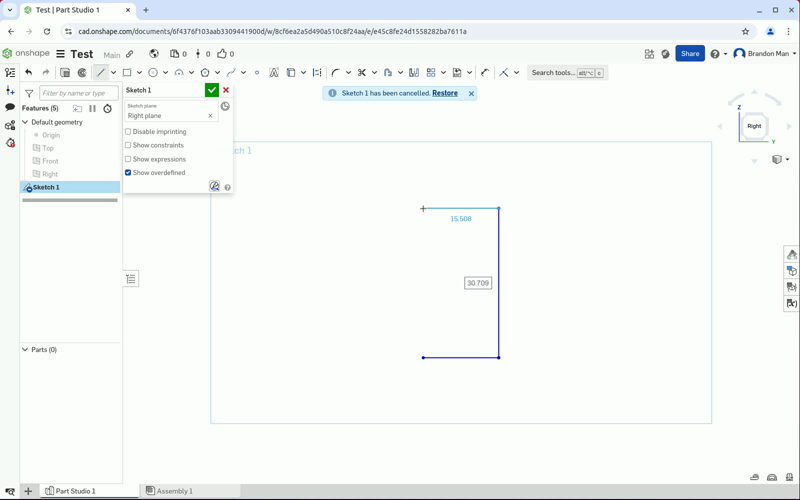
click(423, 208)
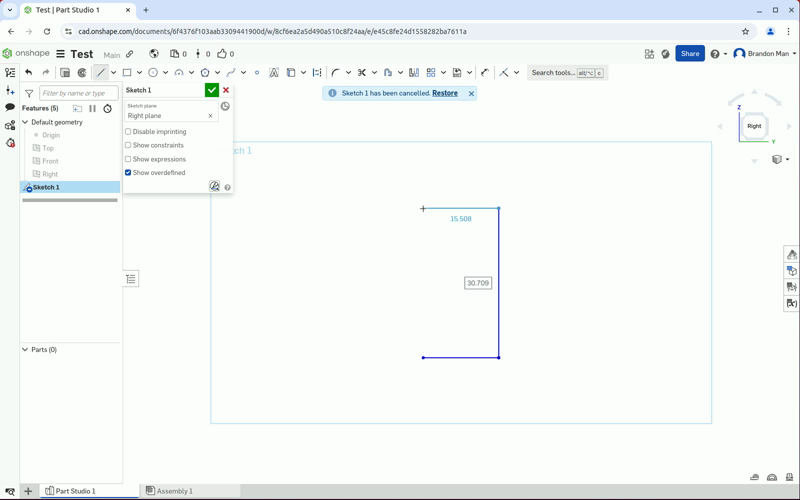
key_up(shift)
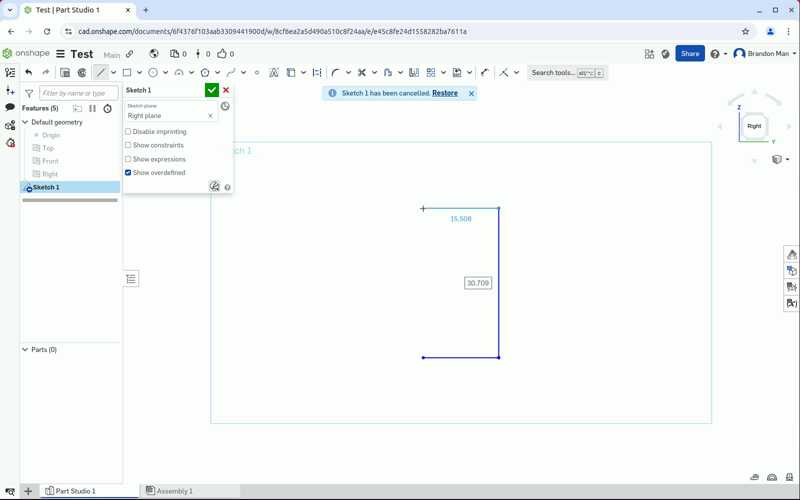
key_down(shift)
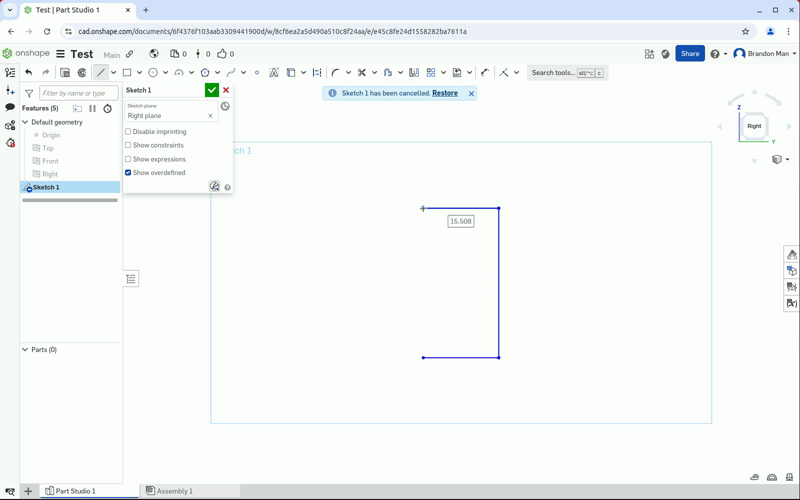
mouse_move(423, 357)
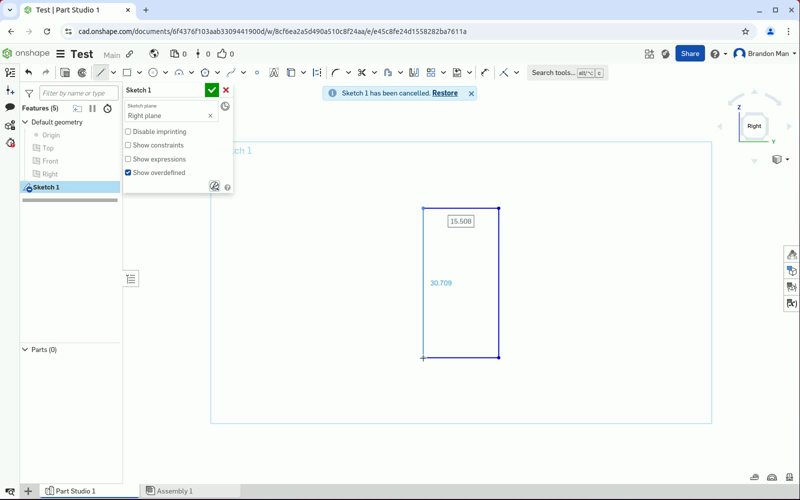
key_up(shift)
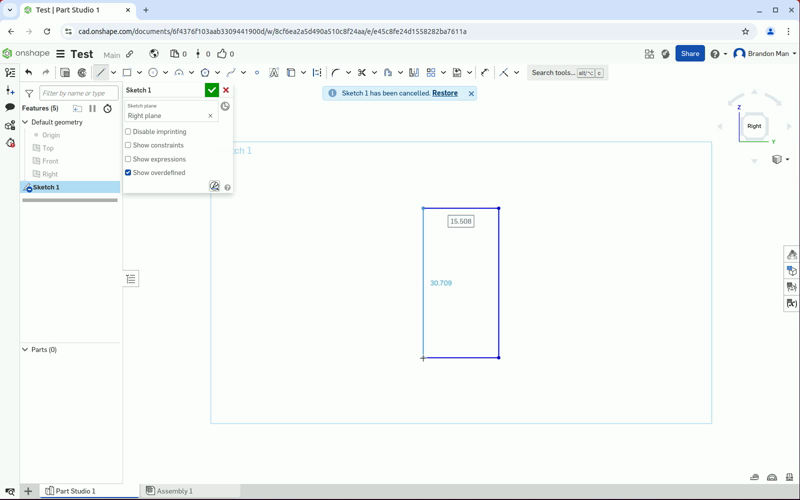
click(423, 357)
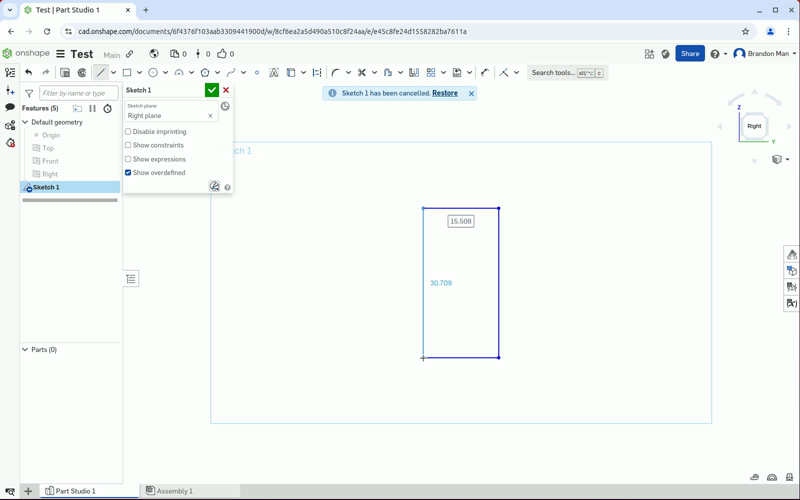
key(esc)
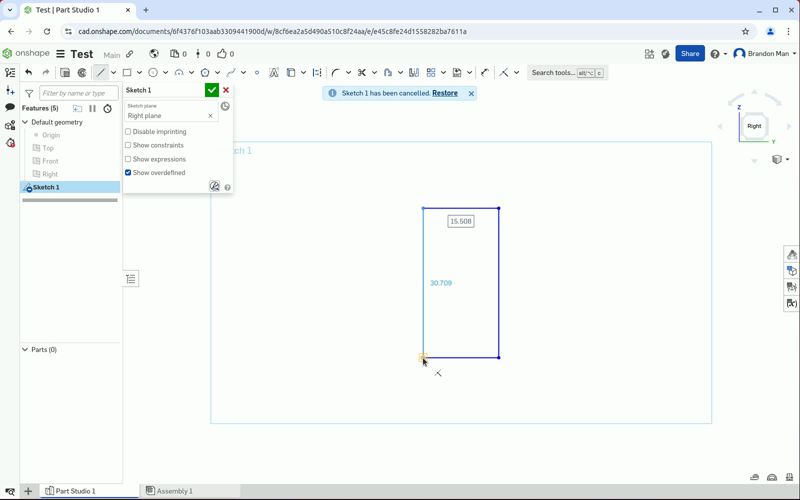
mouse_move(433, 218)
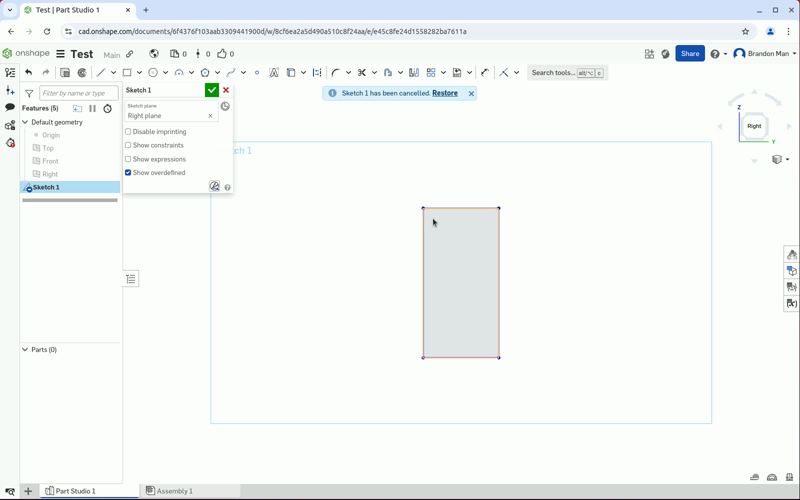
click(433, 218)
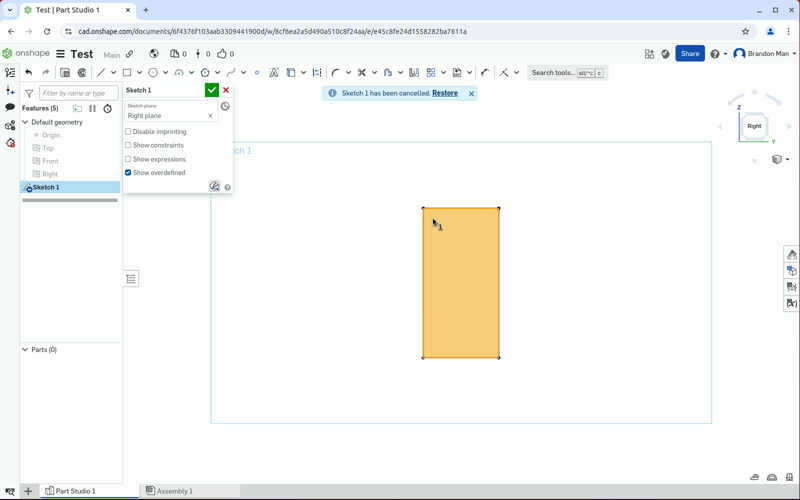
mouse_move(73, 352)
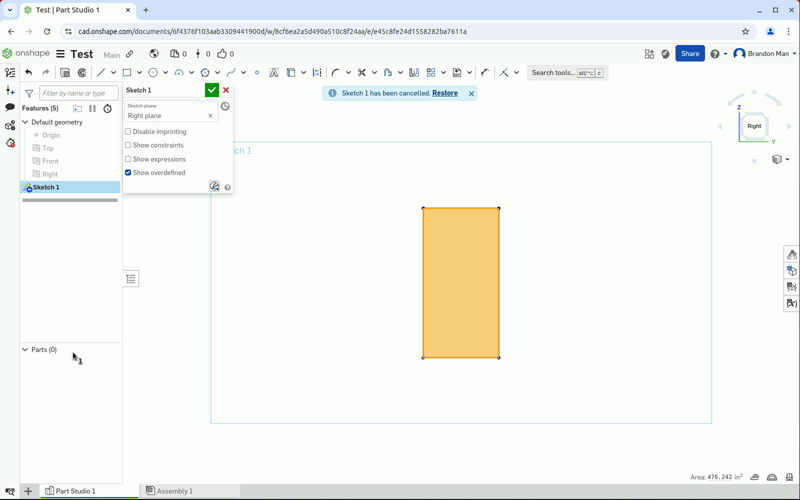
key(shift+y)
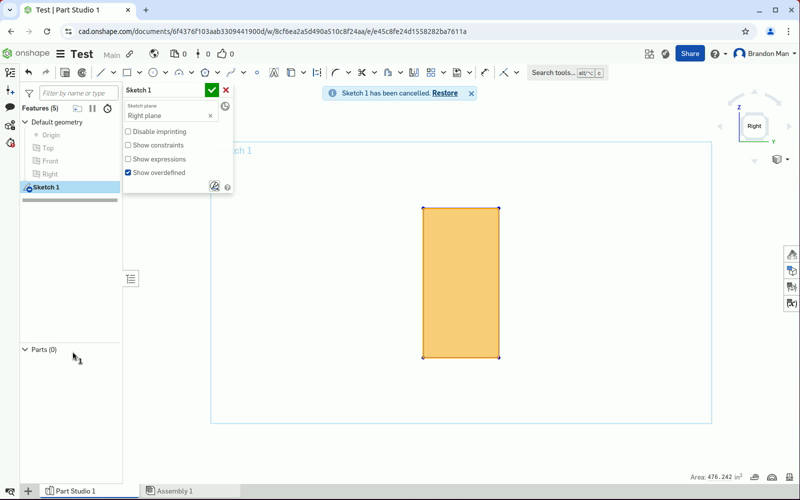
key(shift+e)
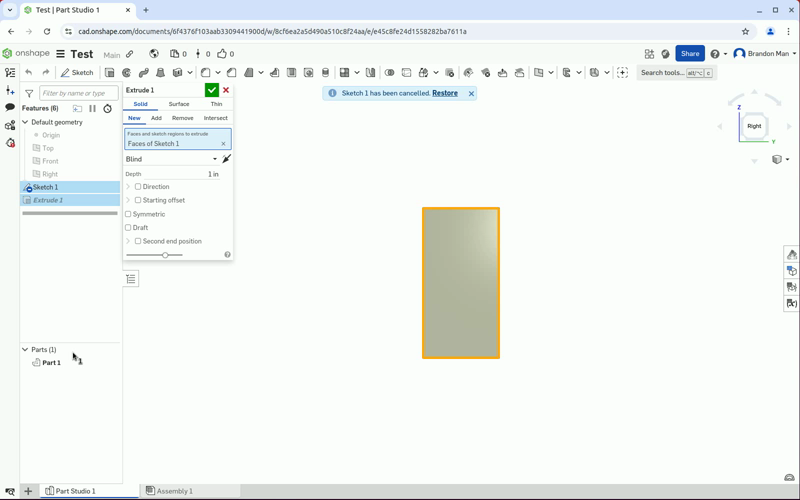
mouse_move(143, 106)
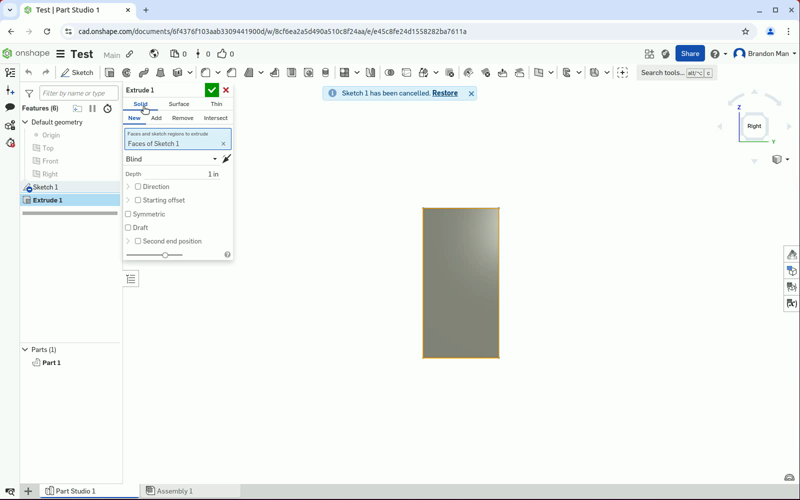
click(143, 106)
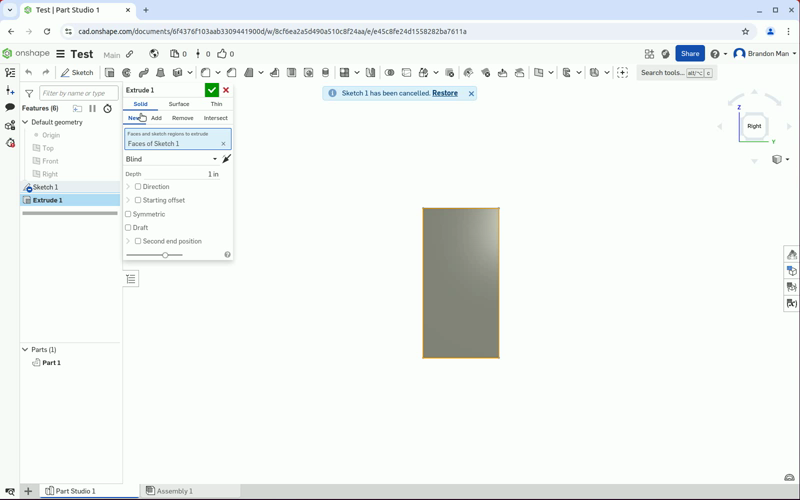
mouse_move(137, 120)
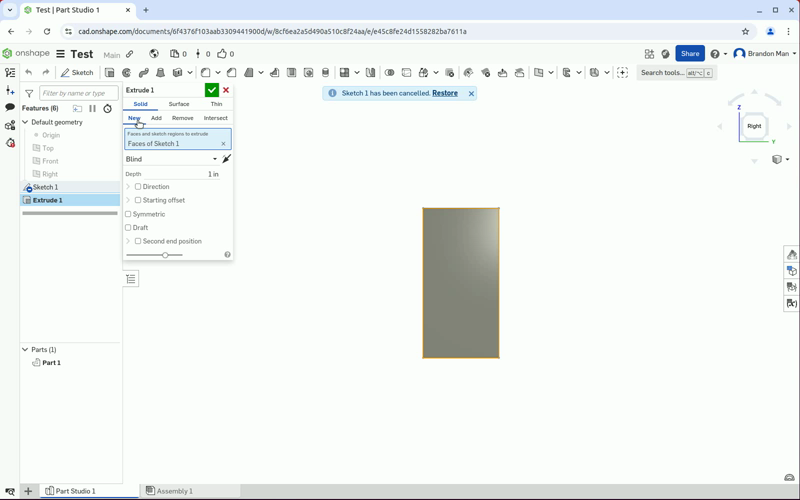
click(137, 120)
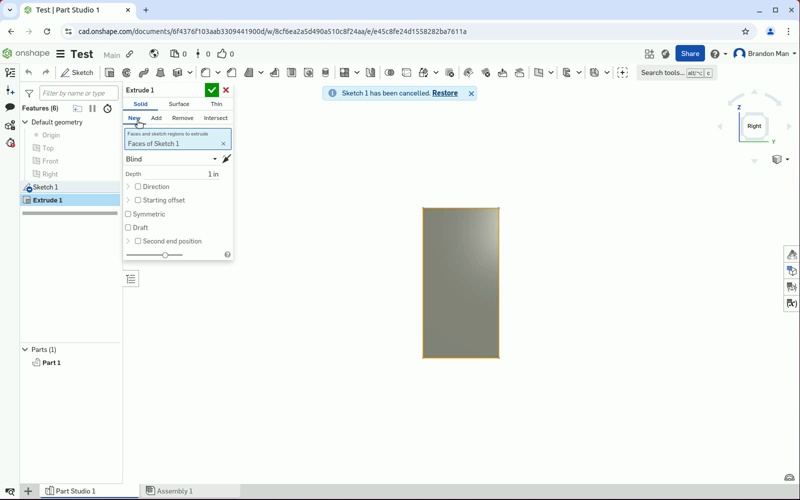
key(tab, 4)
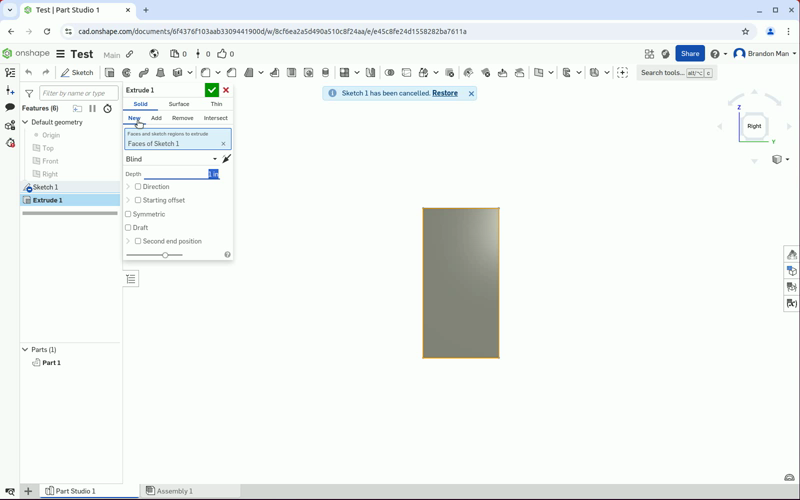
text(19.257)
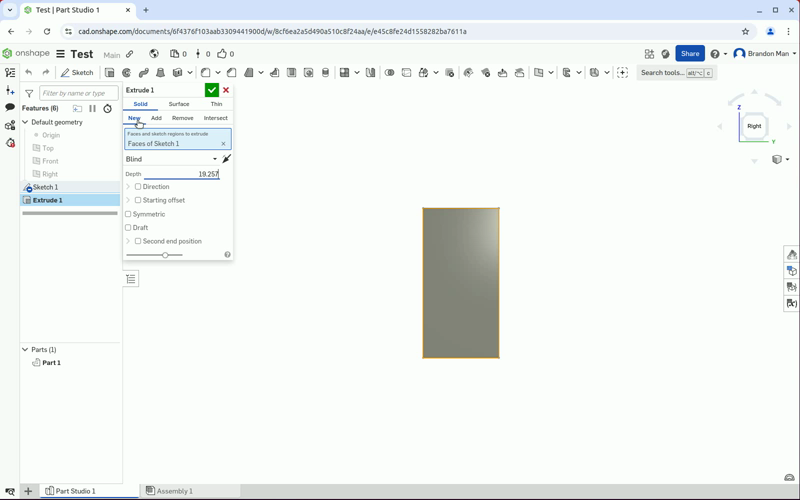
key(enter)
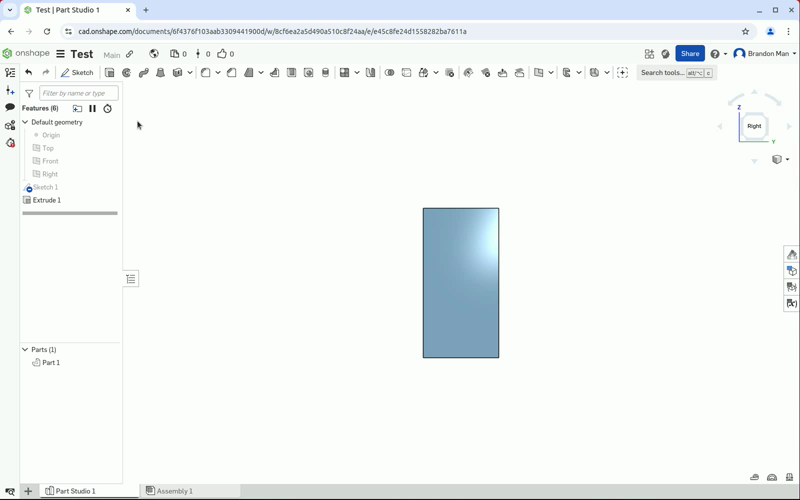
key(shift+h)
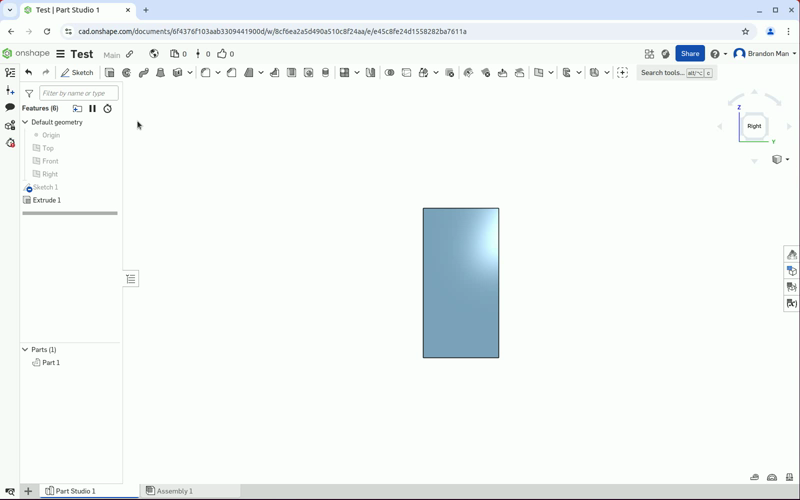
key(shift+h)
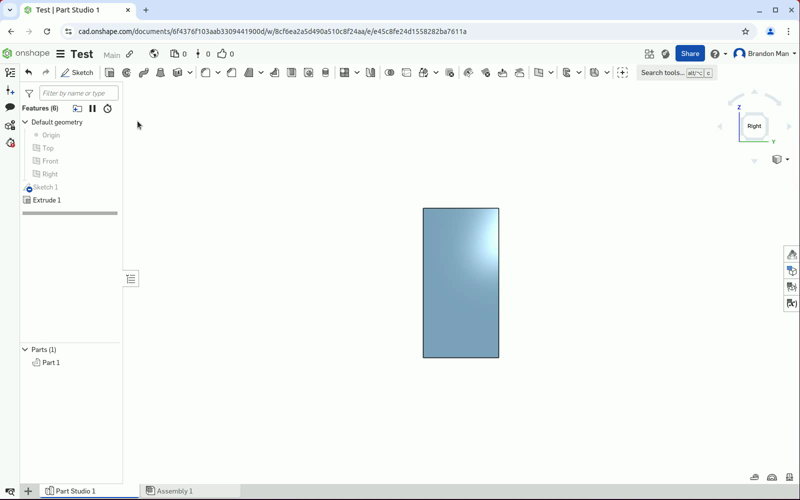
mouse_move(73, 189)
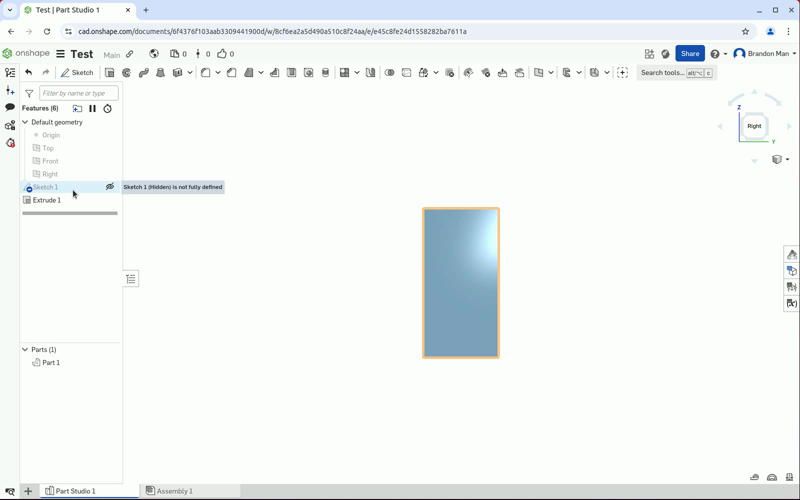
click(73, 189)
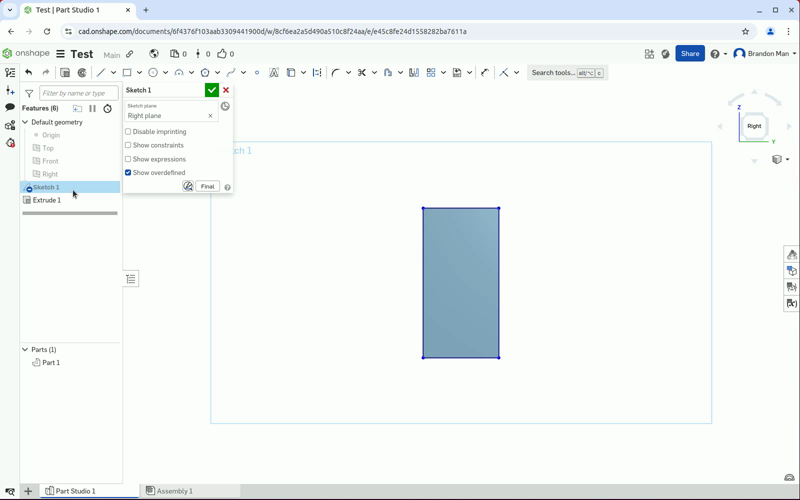
mouse_move(229, 92)
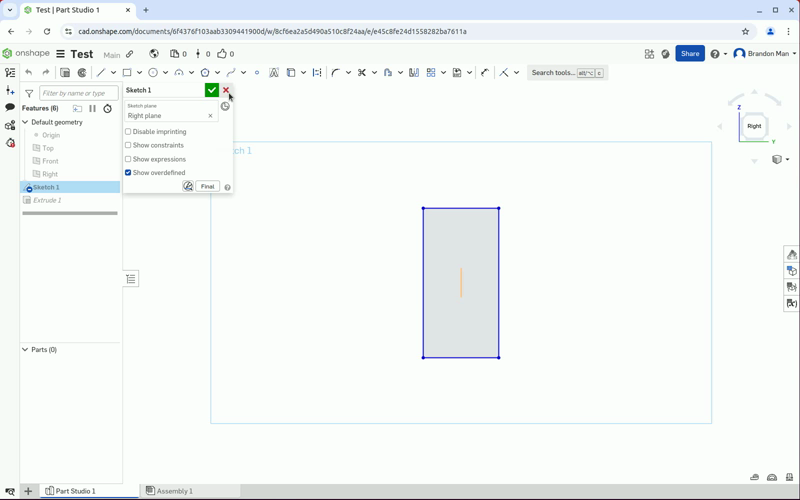
click(229, 92)
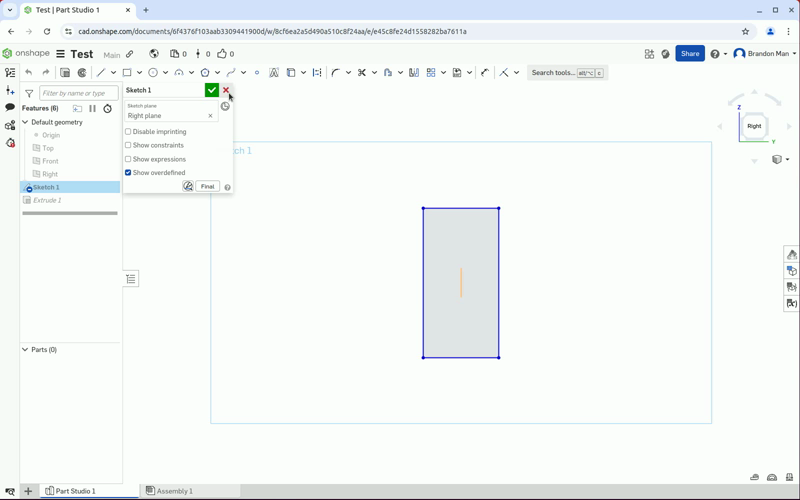
key(shift+s)
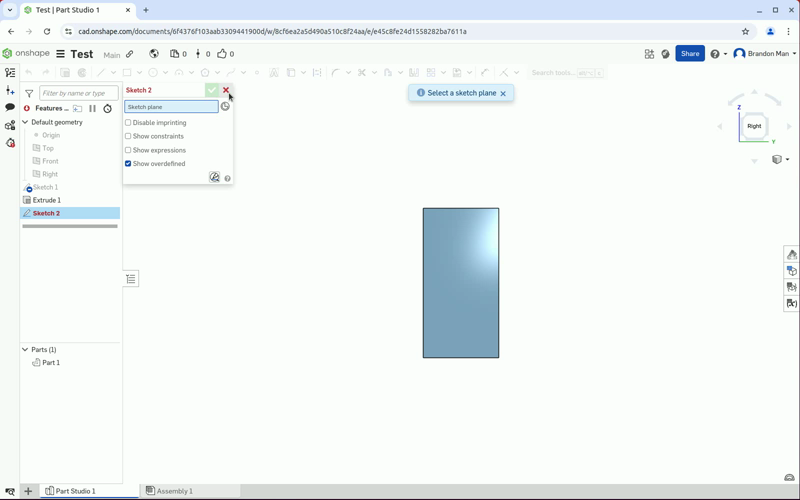
mouse_move(73, 176)
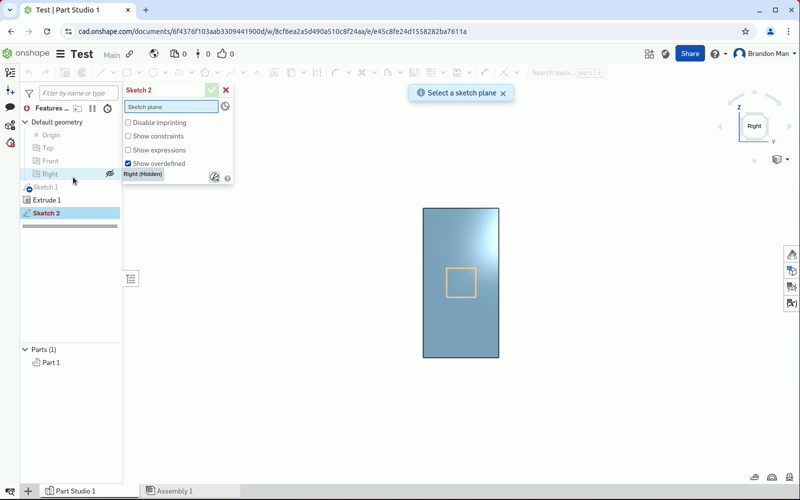
click(73, 176)
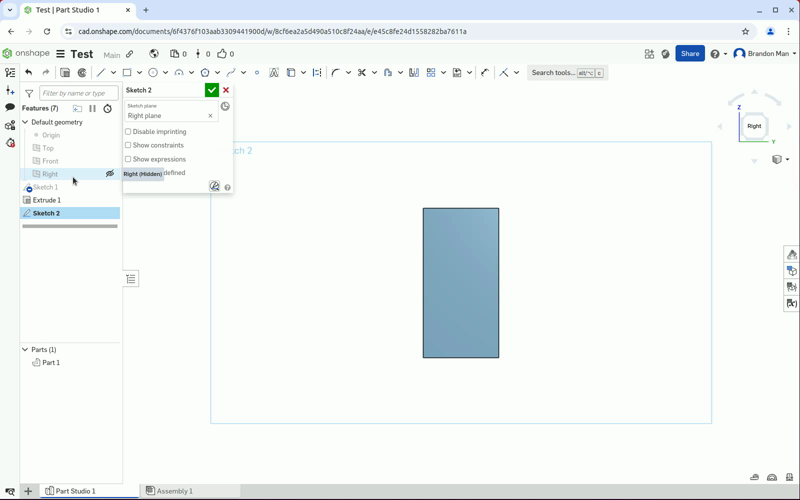
mouse_move(73, 352)
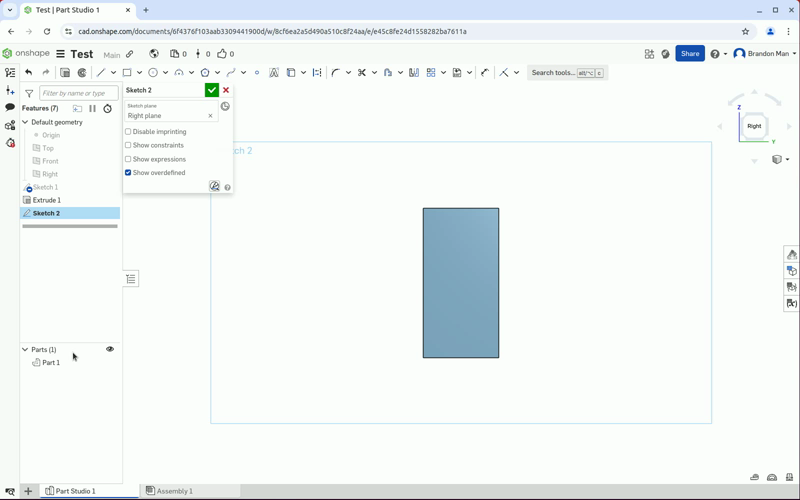
key(y)
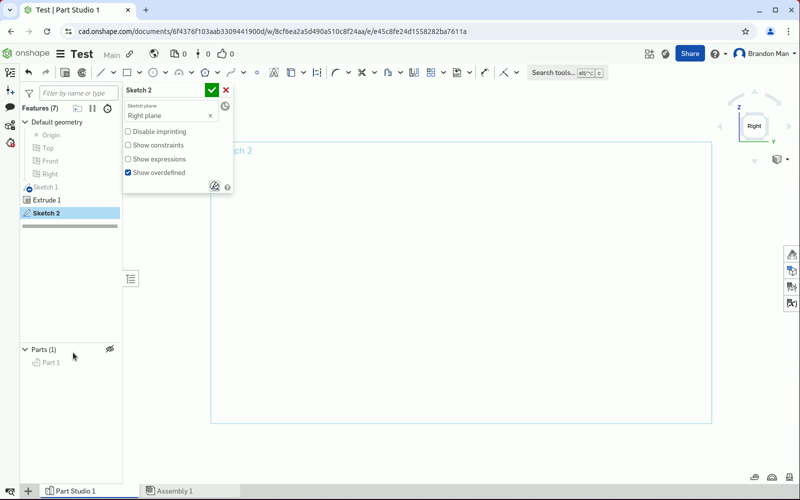
key(l)
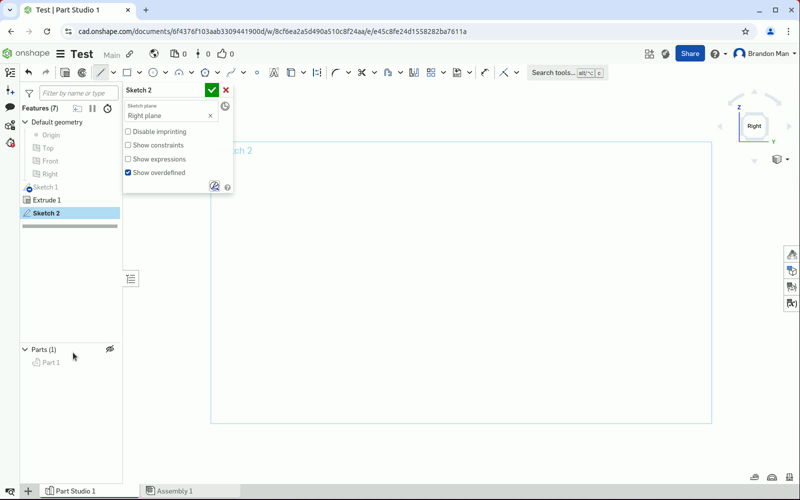
key_down(shift)
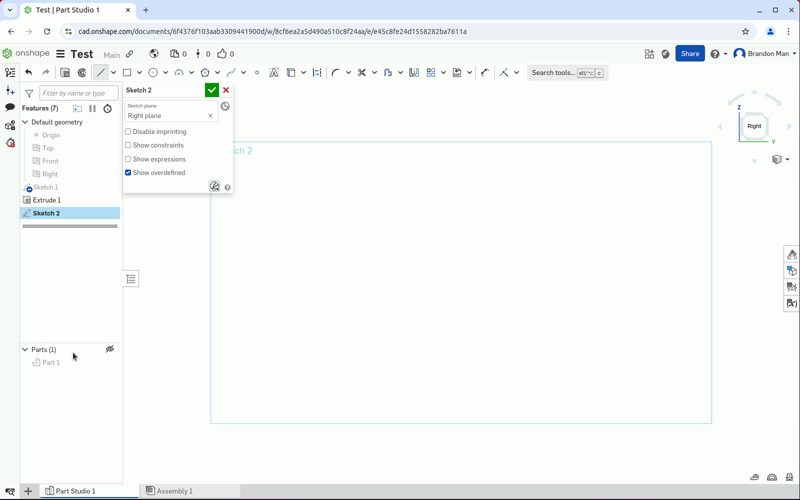
mouse_move(498, 376)
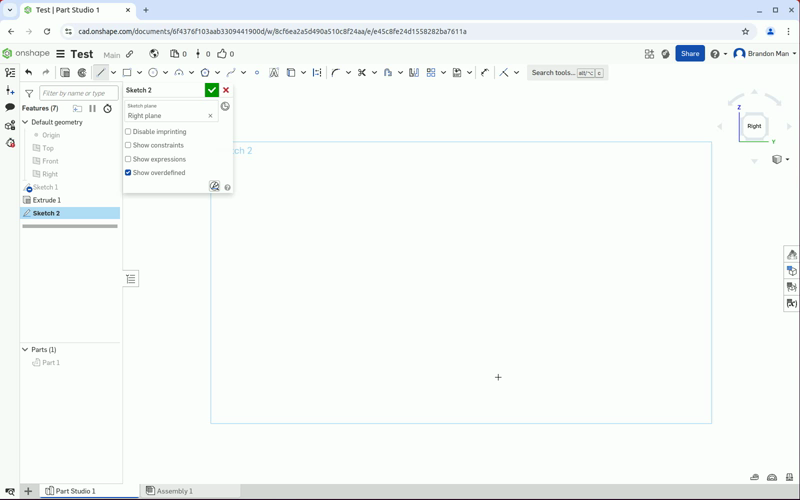
click(498, 376)
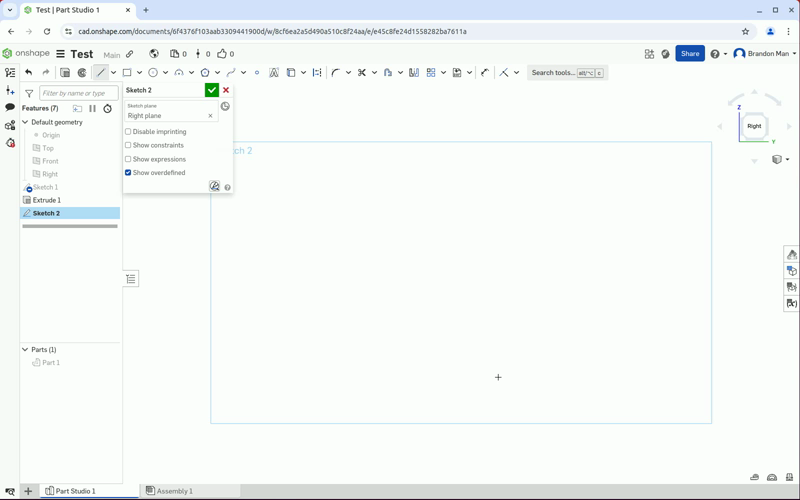
key_up(shift)
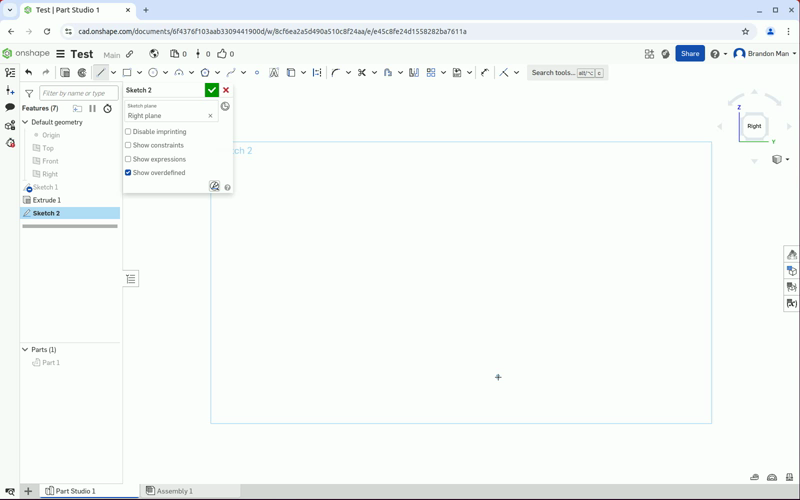
key_down(shift)
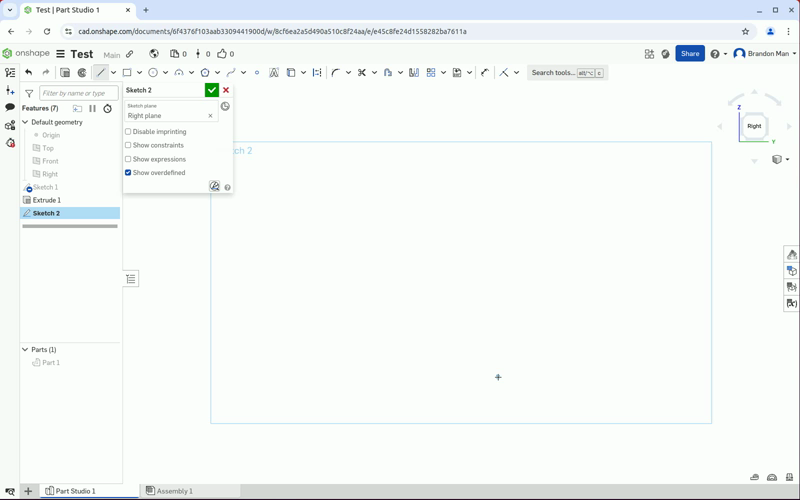
mouse_move(573, 189)
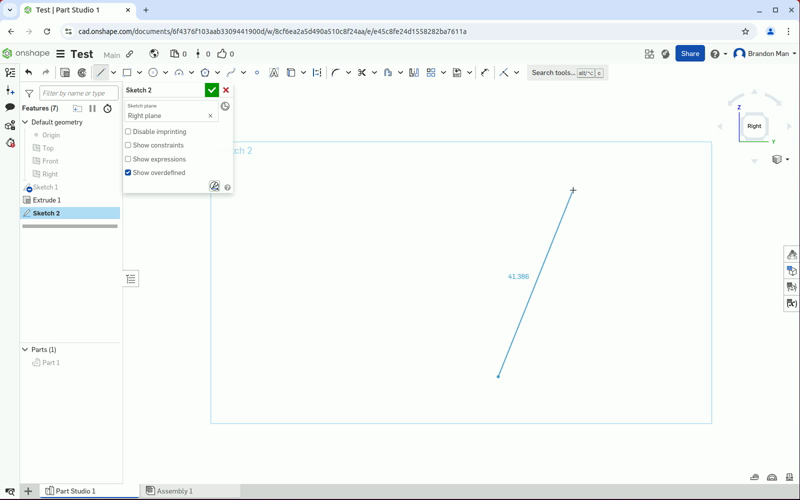
click(573, 189)
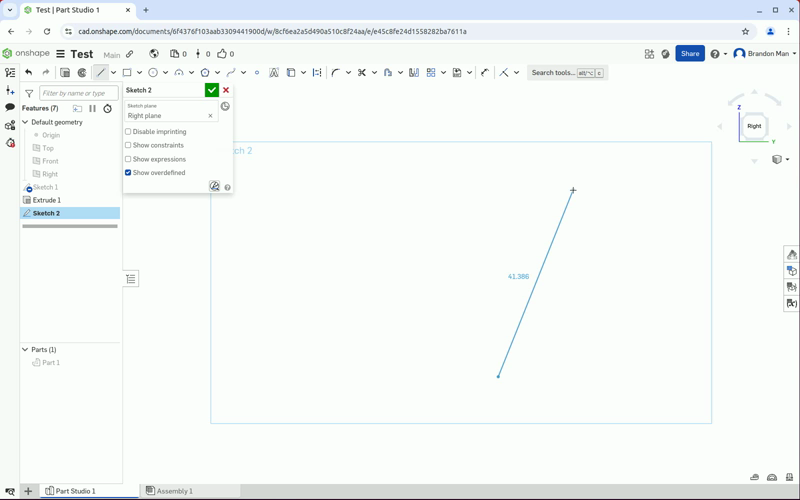
key_up(shift)
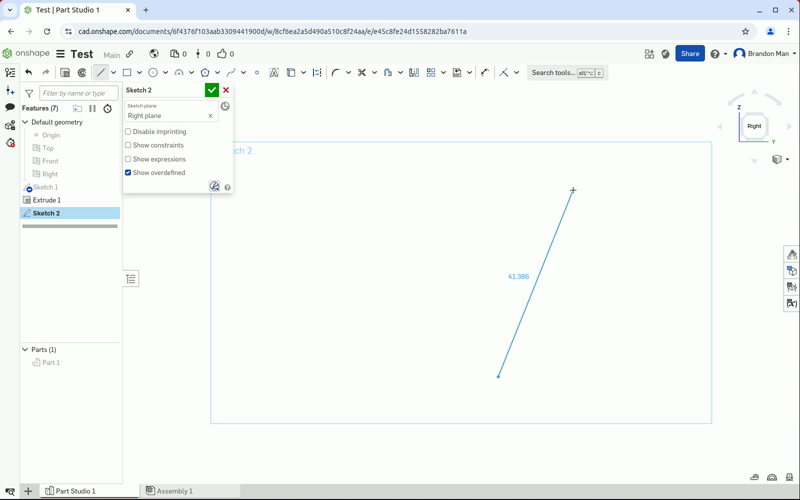
key_down(shift)
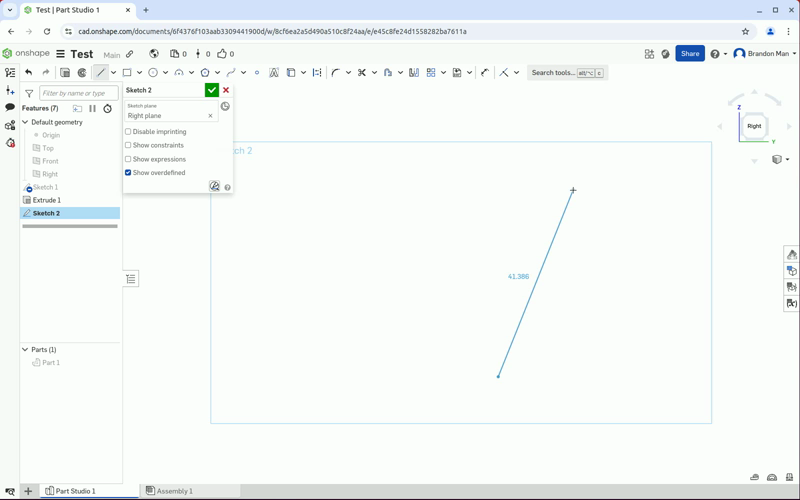
mouse_move(498, 189)
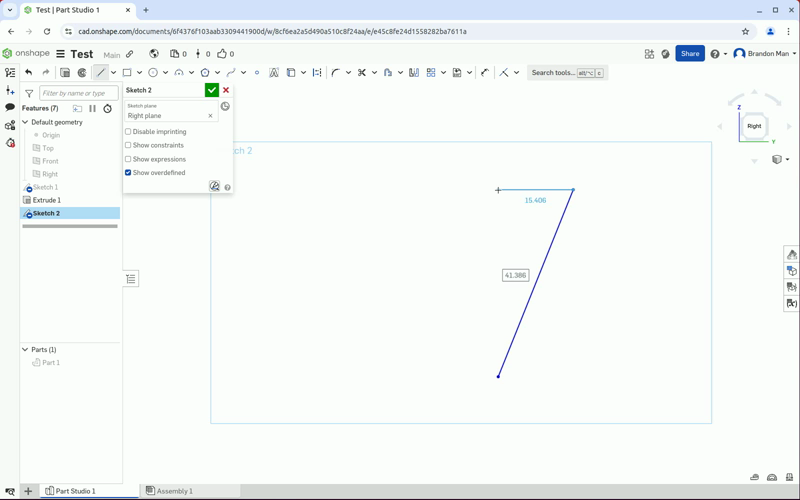
click(498, 189)
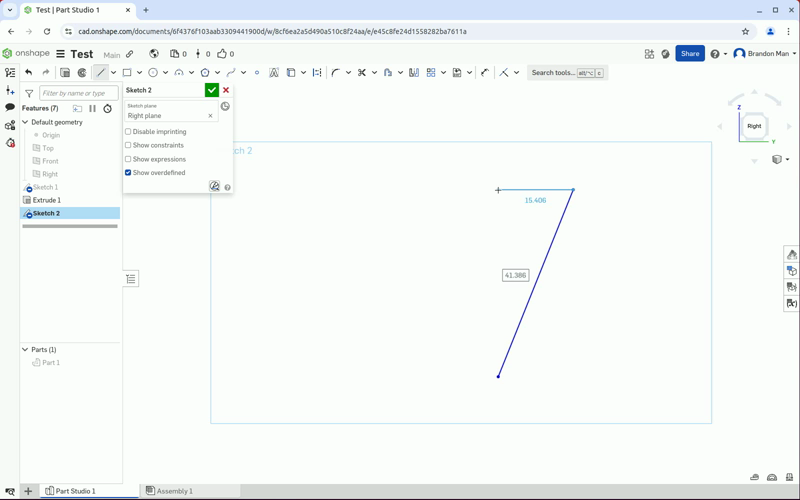
key_up(shift)
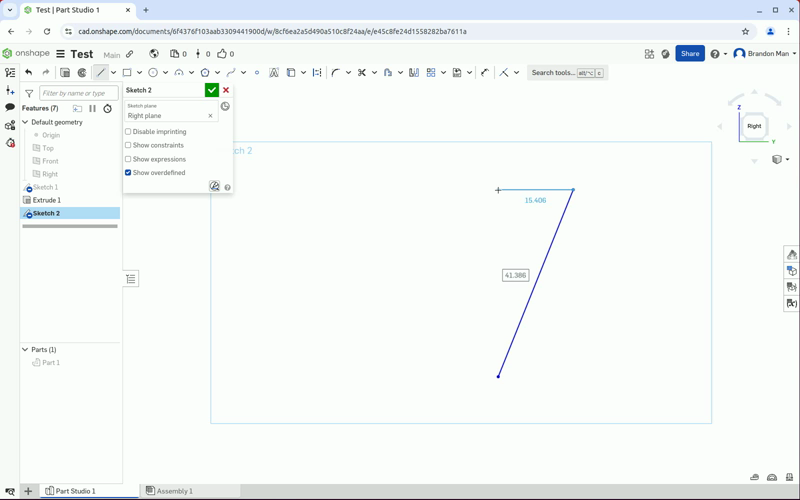
key_down(shift)
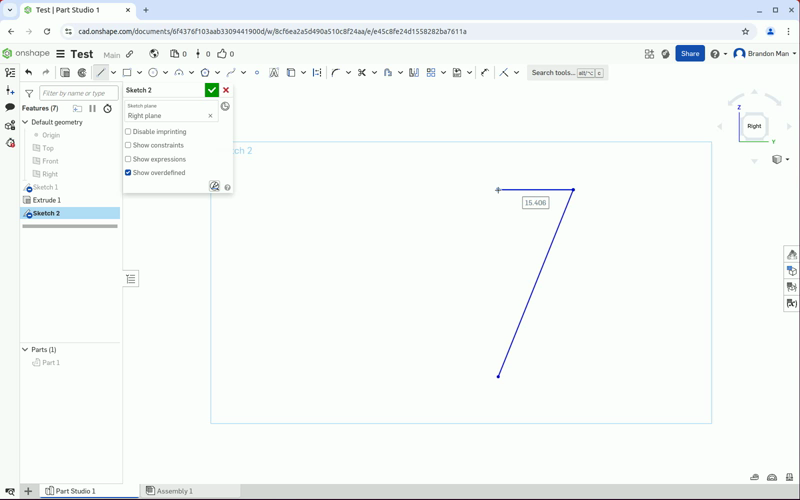
mouse_move(528, 189)
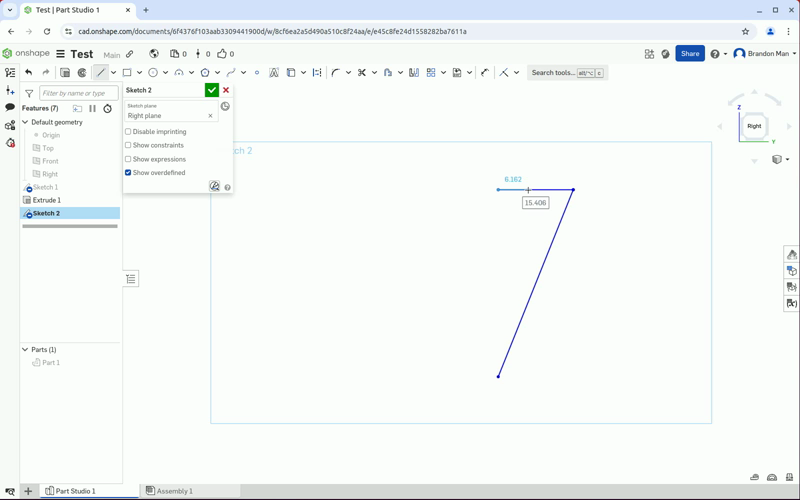
mouse_move(498, 207)
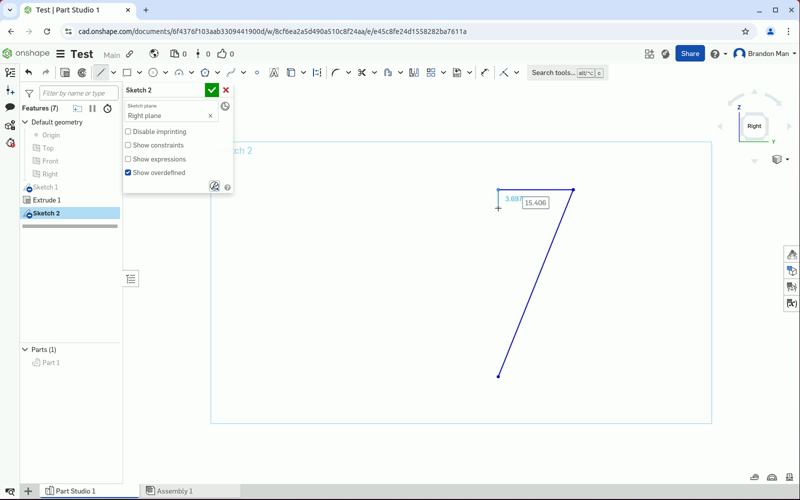
click(498, 207)
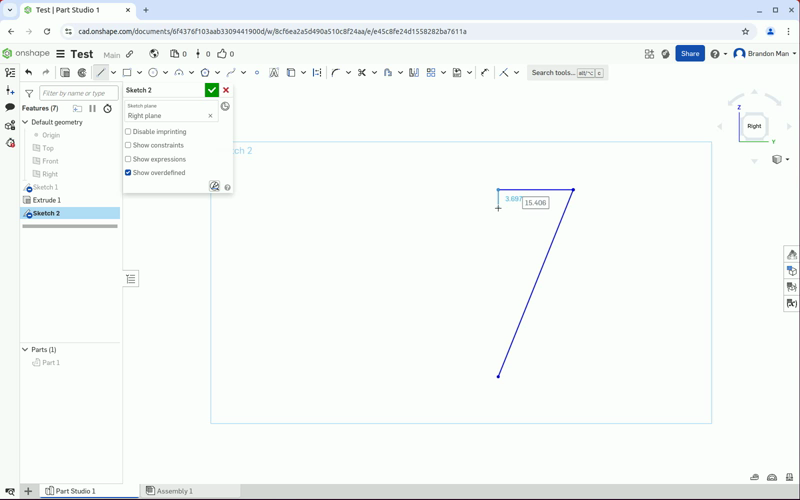
key_up(shift)
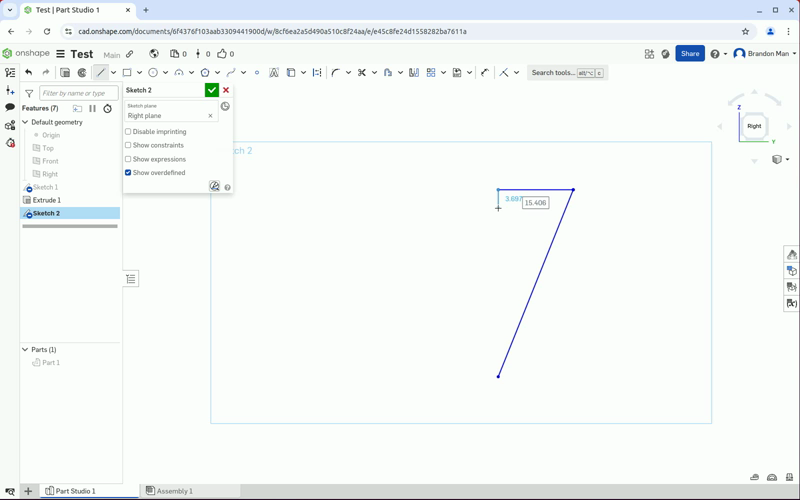
key_down(shift)
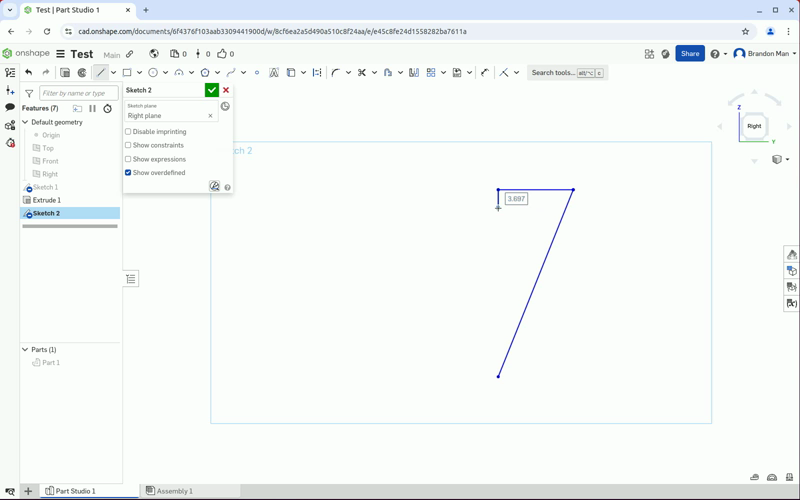
mouse_move(498, 357)
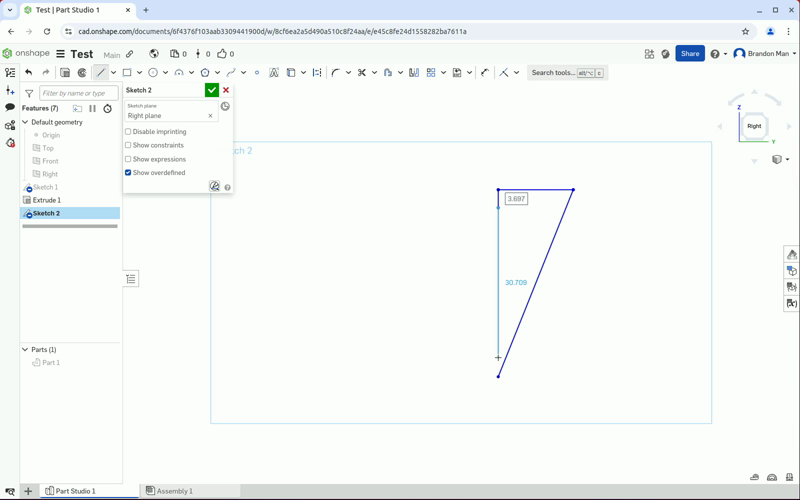
click(498, 357)
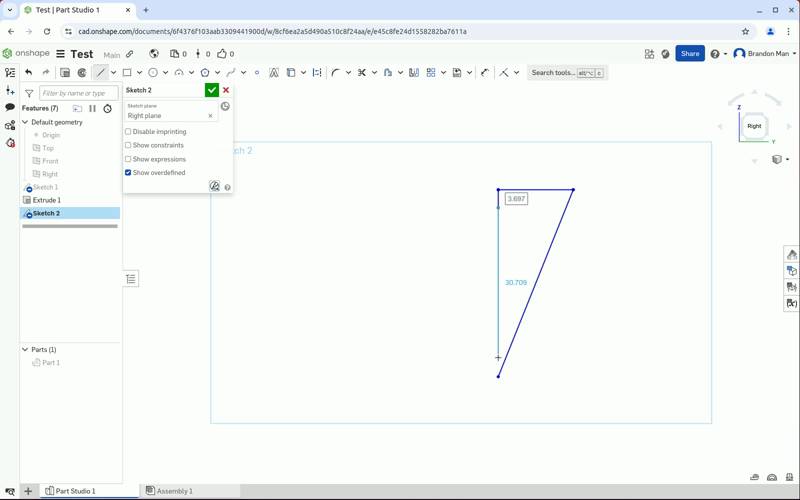
key_up(shift)
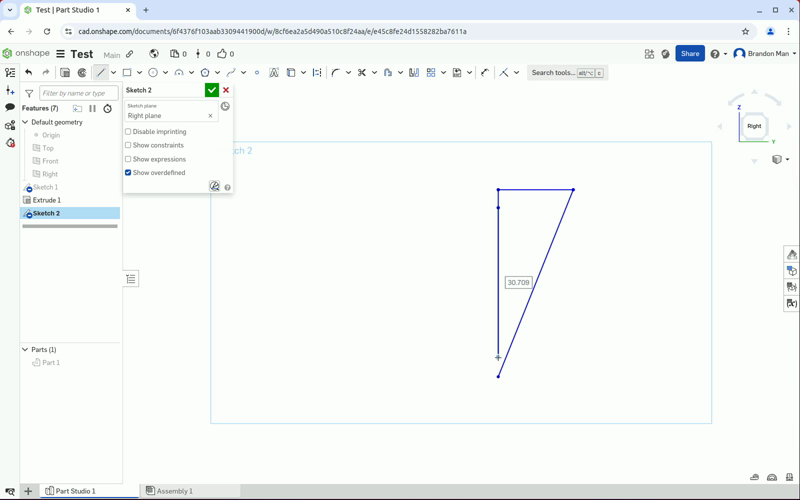
mouse_move(528, 357)
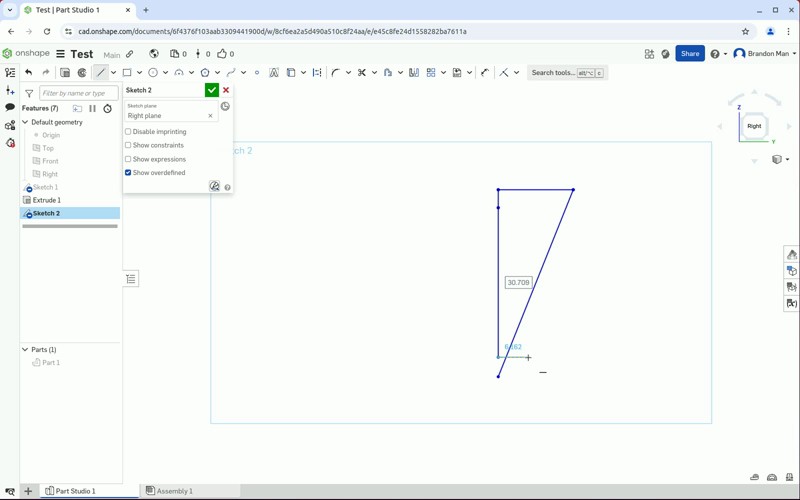
key_down(shift)
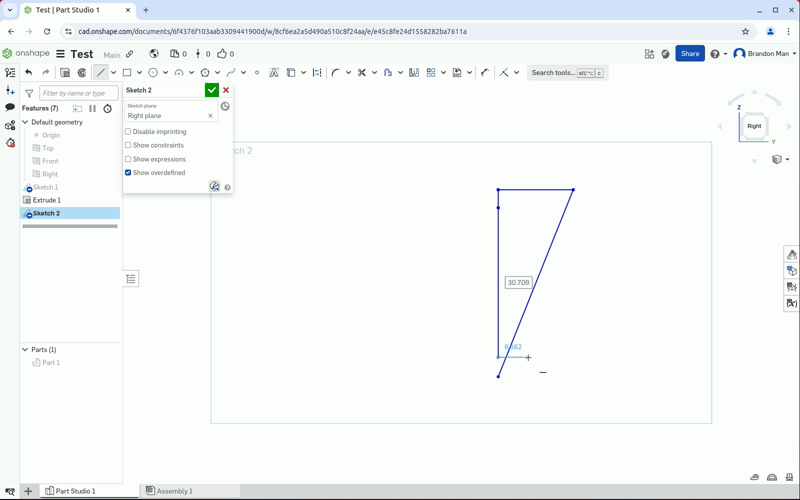
mouse_move(498, 376)
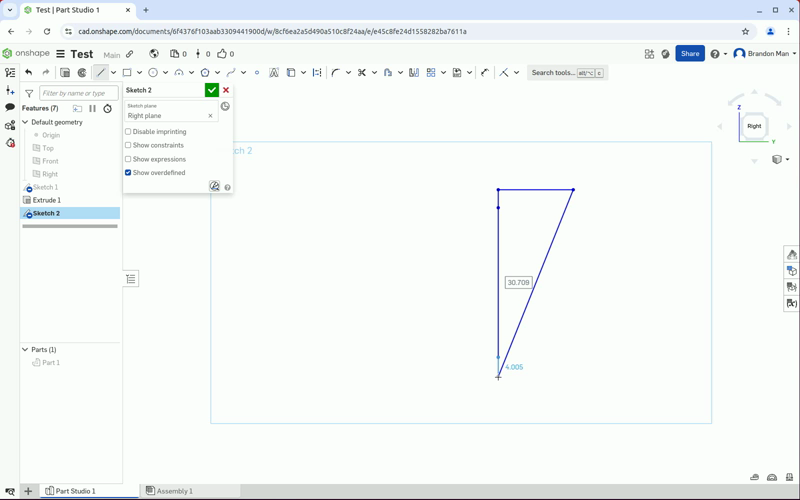
key_up(shift)
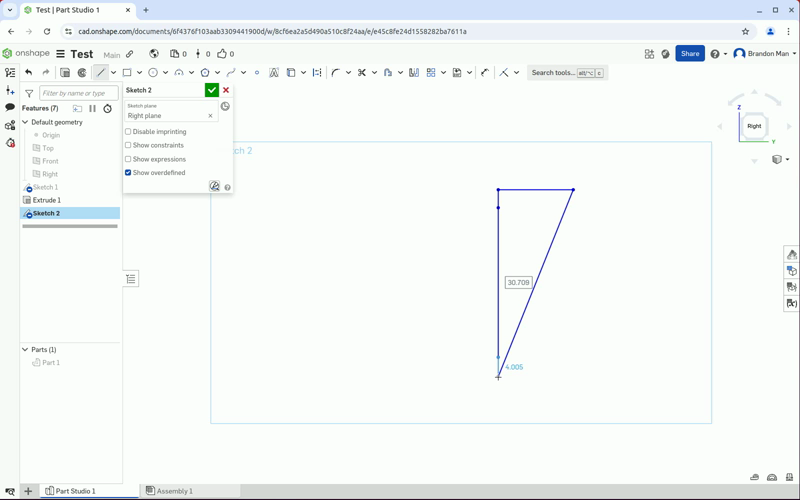
click(498, 376)
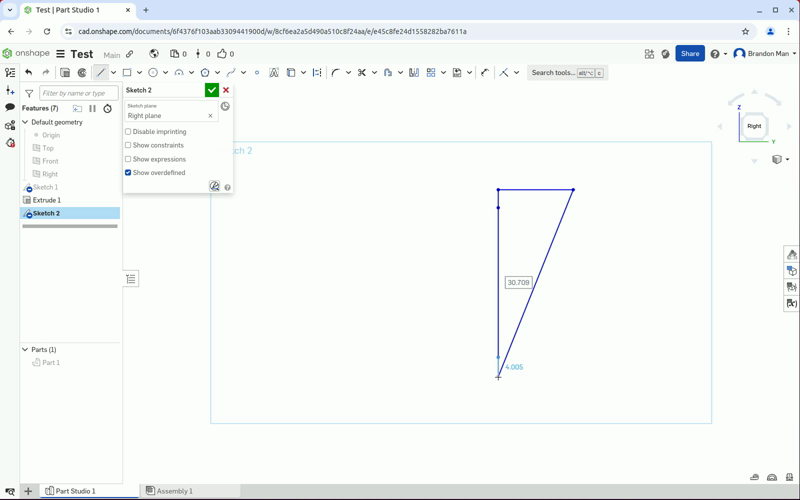
key(esc)
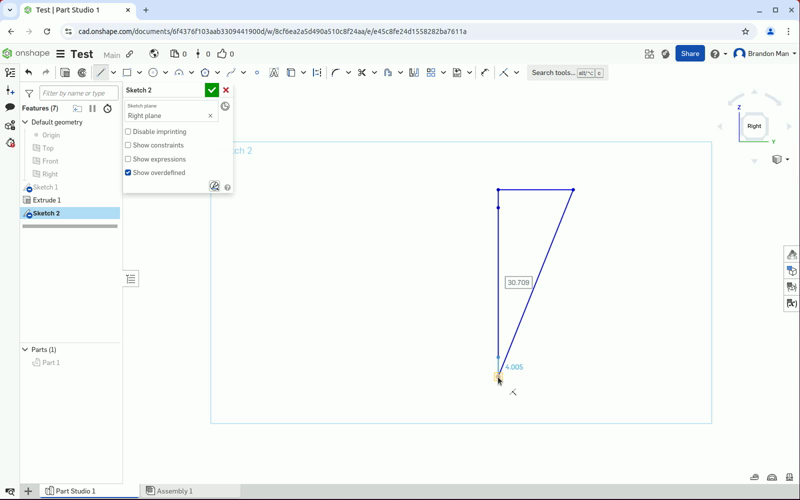
mouse_move(537, 258)
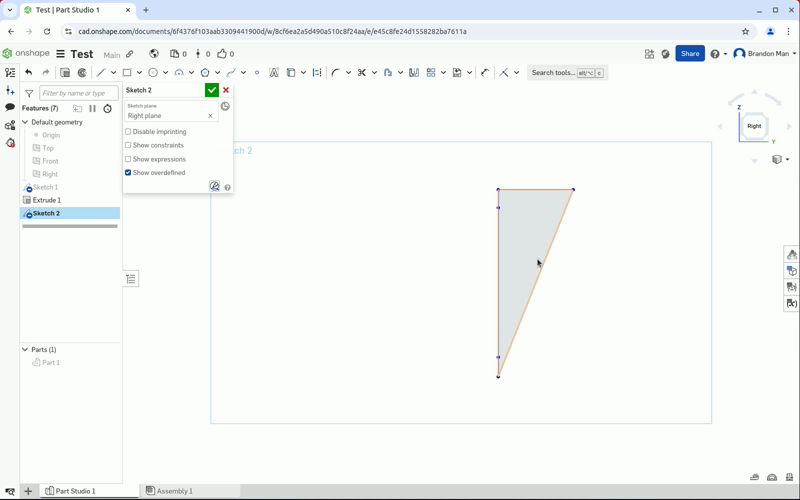
click(537, 258)
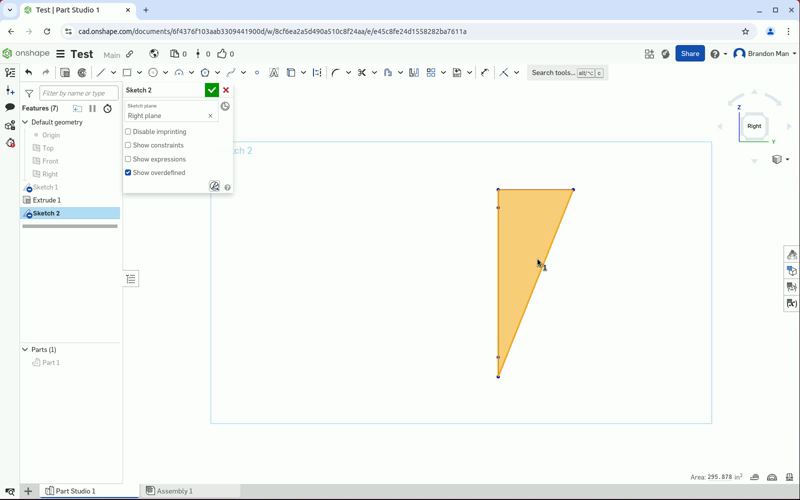
mouse_move(73, 352)
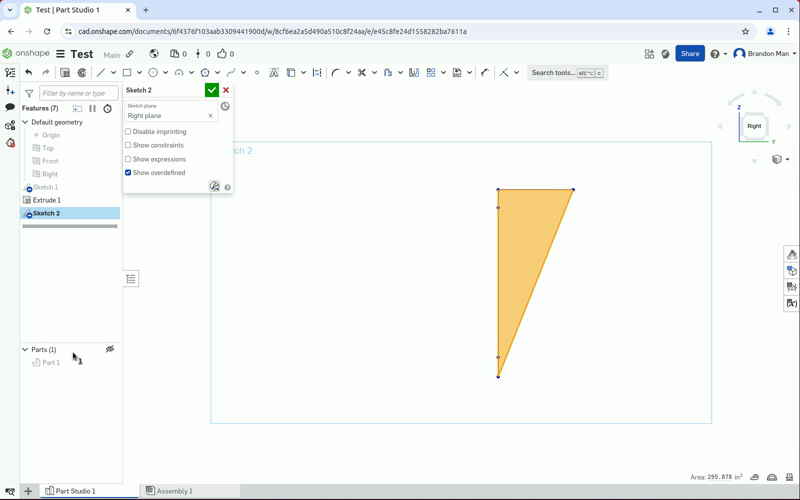
key(shift+y)
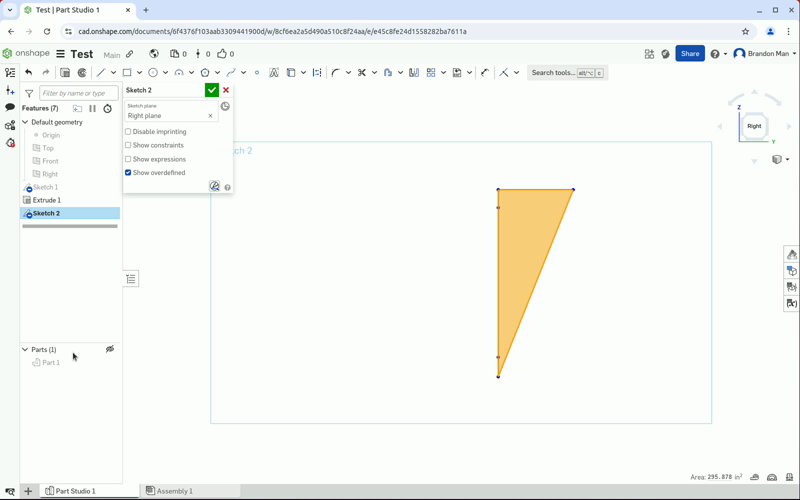
key(shift+e)
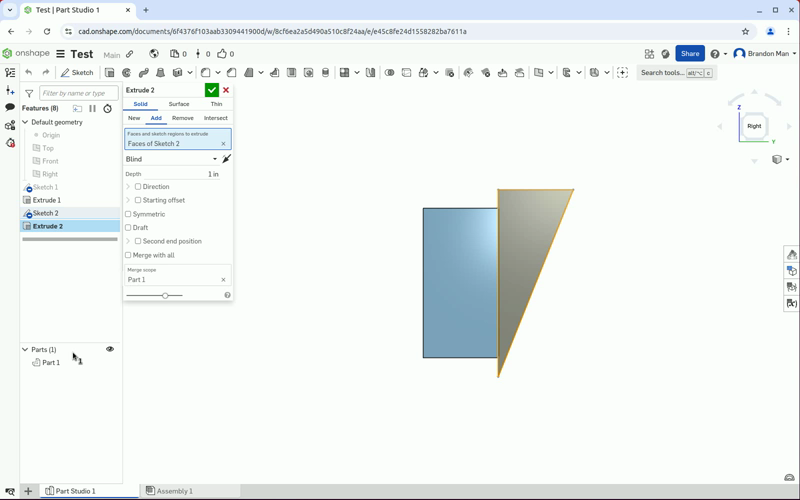
mouse_move(143, 106)
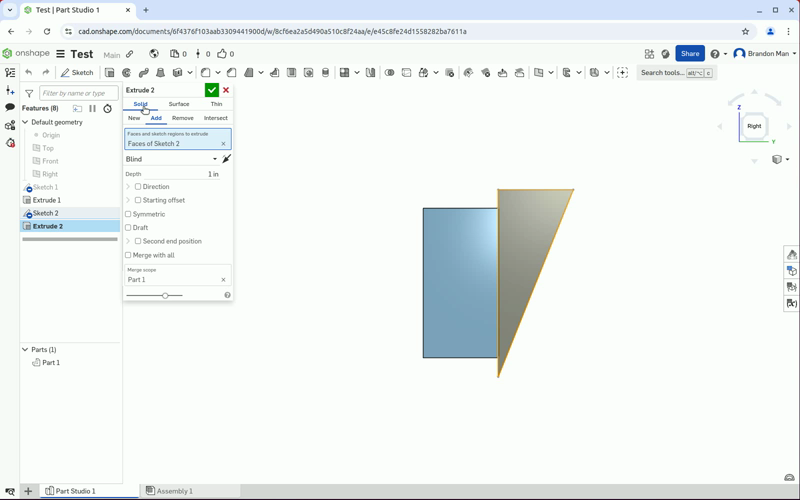
click(143, 106)
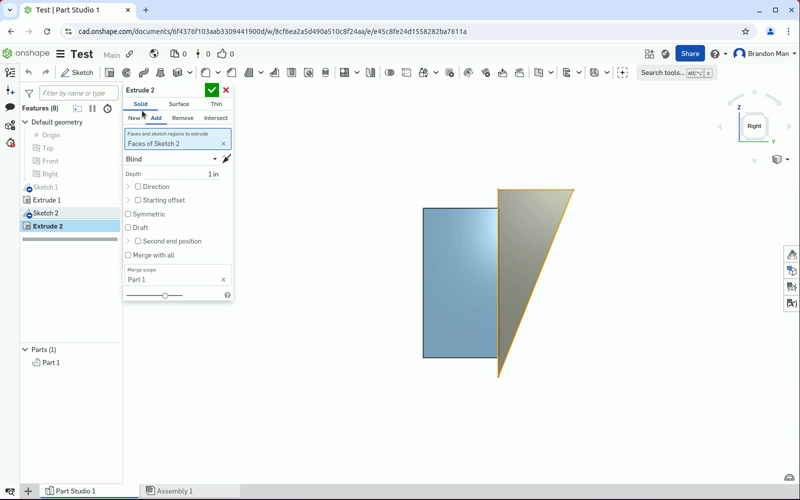
mouse_move(137, 120)
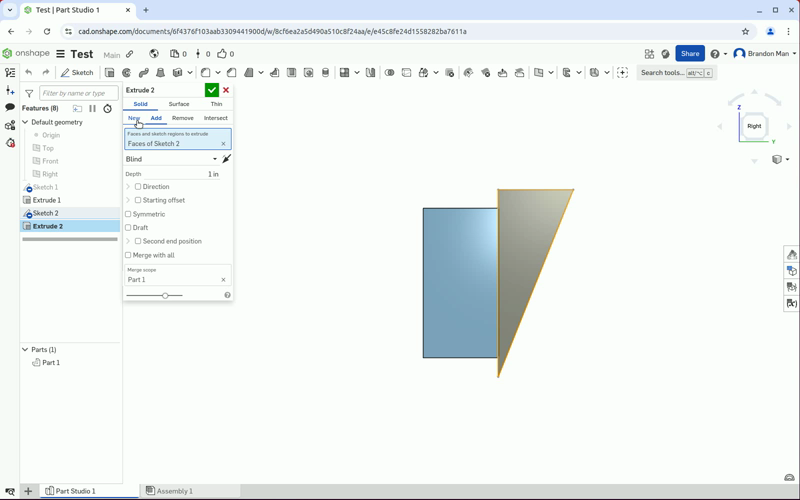
click(137, 120)
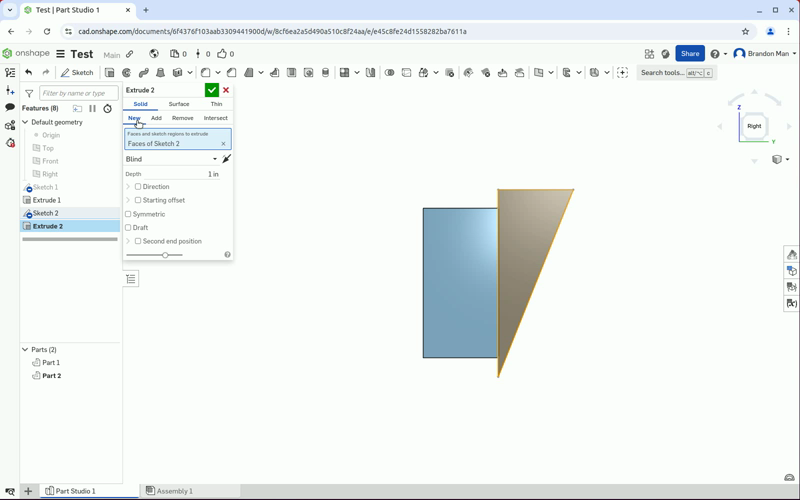
key(tab, 4)
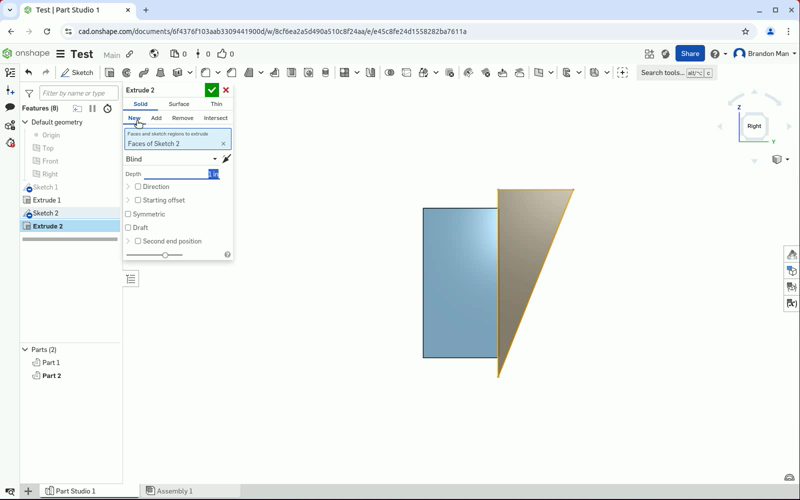
text(19.257)
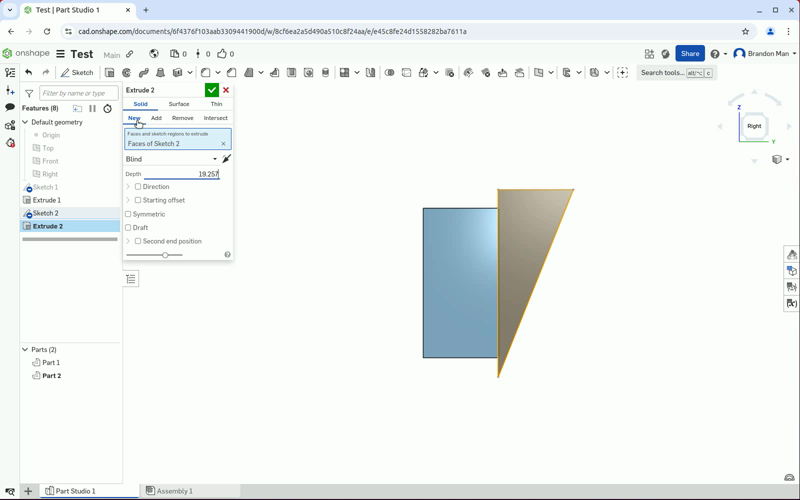
key(enter)
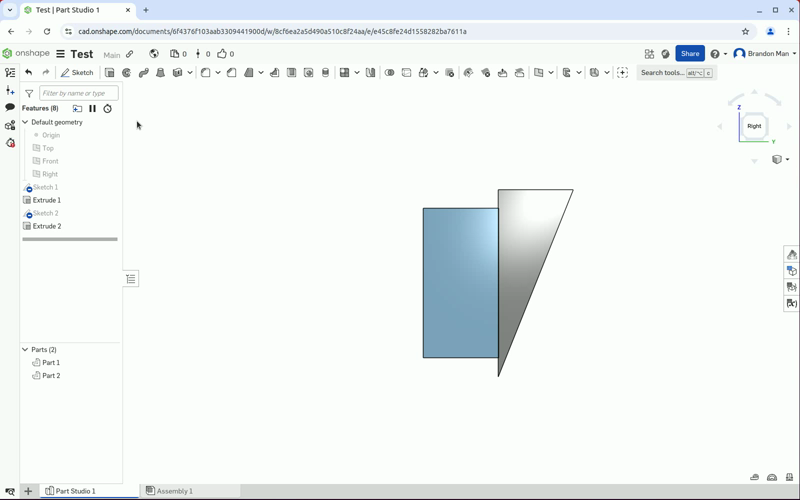
key(shift+h)
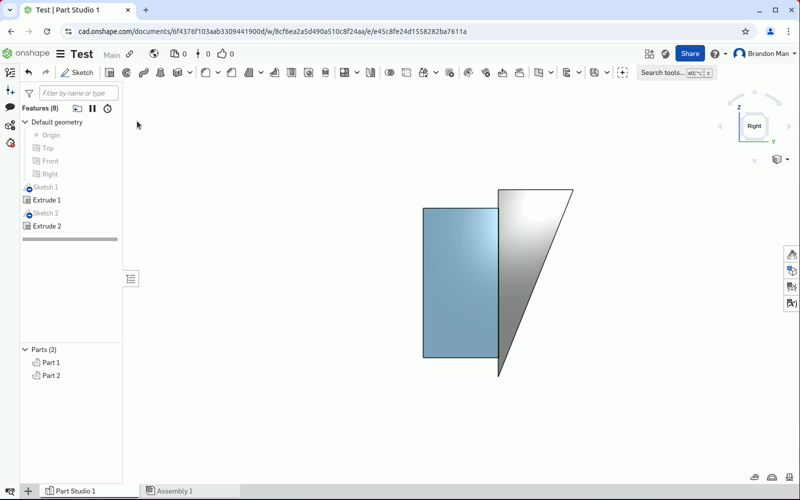
key(shift+h)
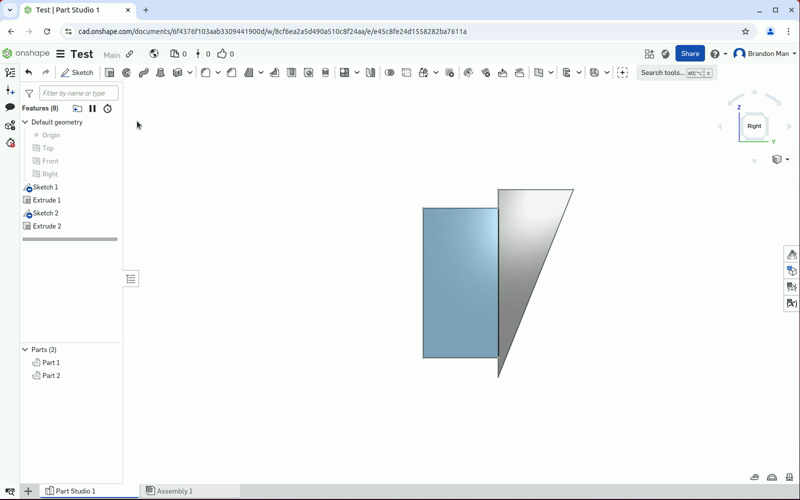
key(shift+7)
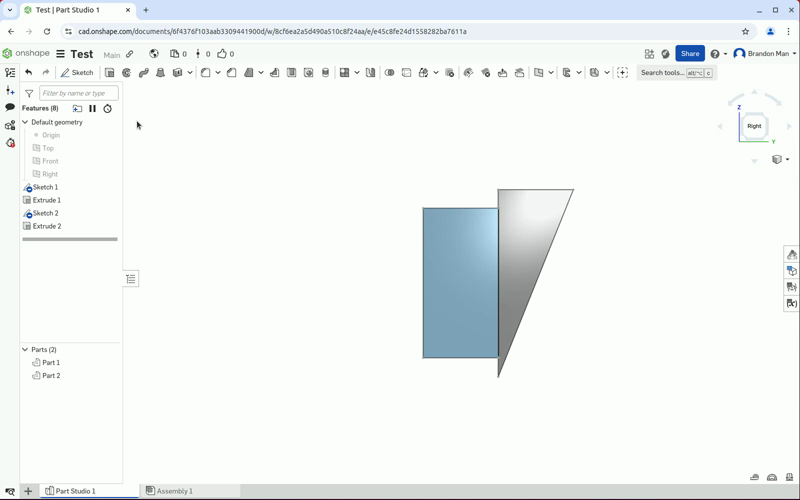
key(right, 2)
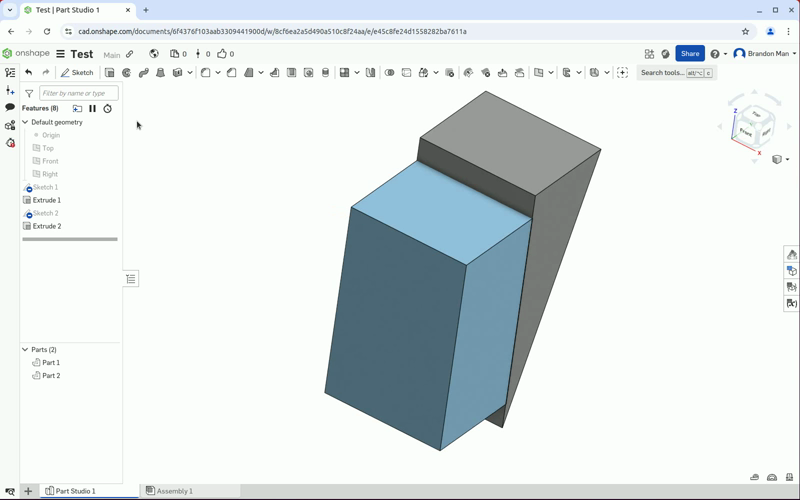
key(down, 2)
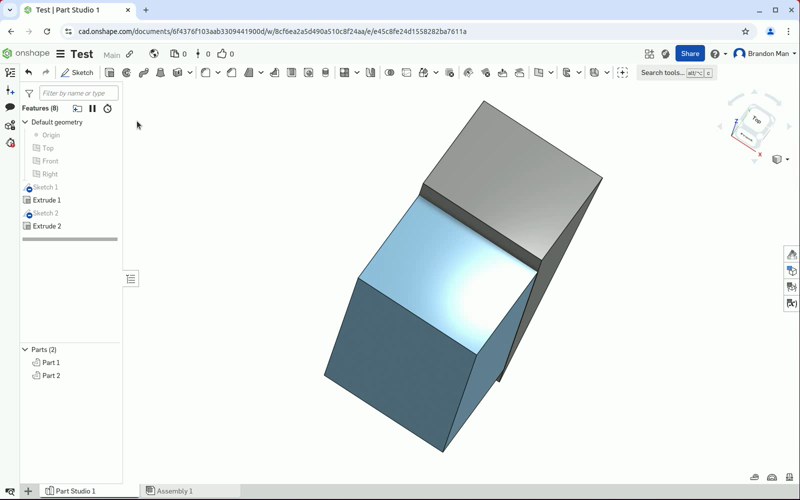
key(up, 2)
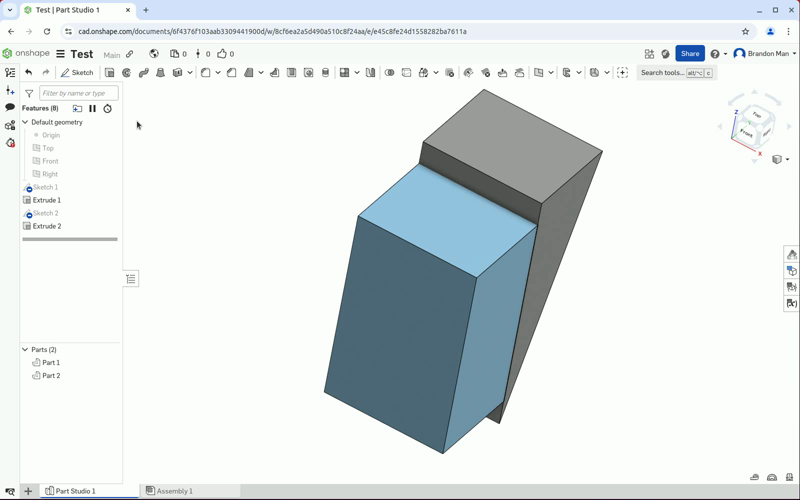
key(left, 2)
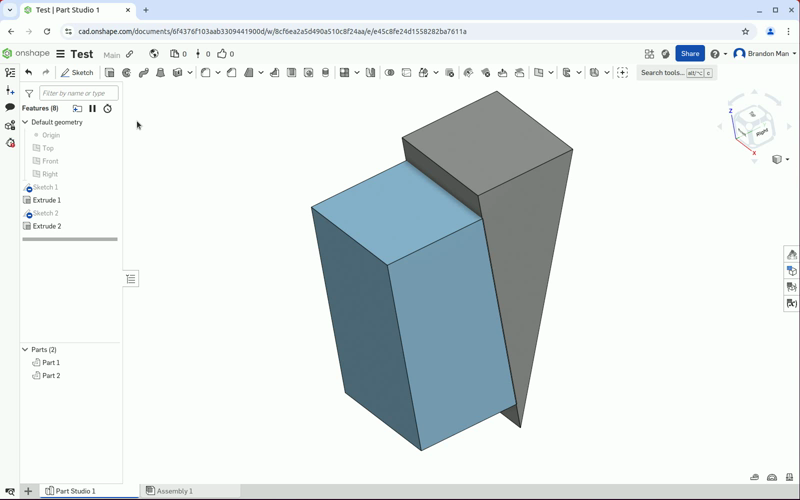
mouse_move(73, 189)
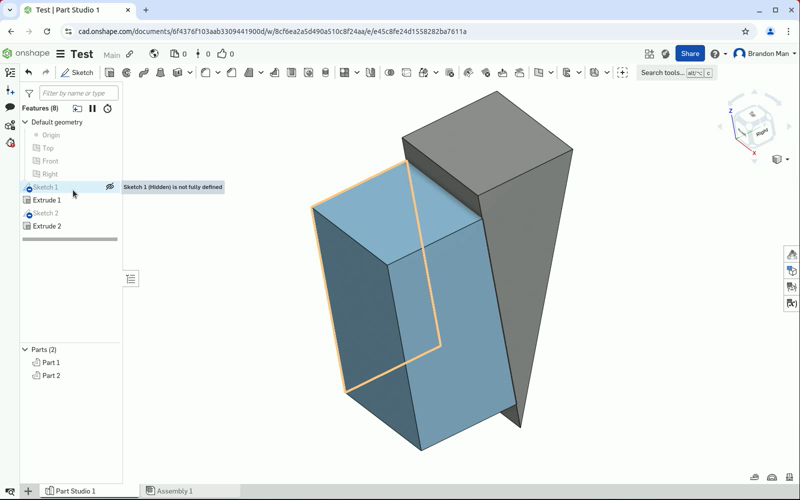
click(73, 189)